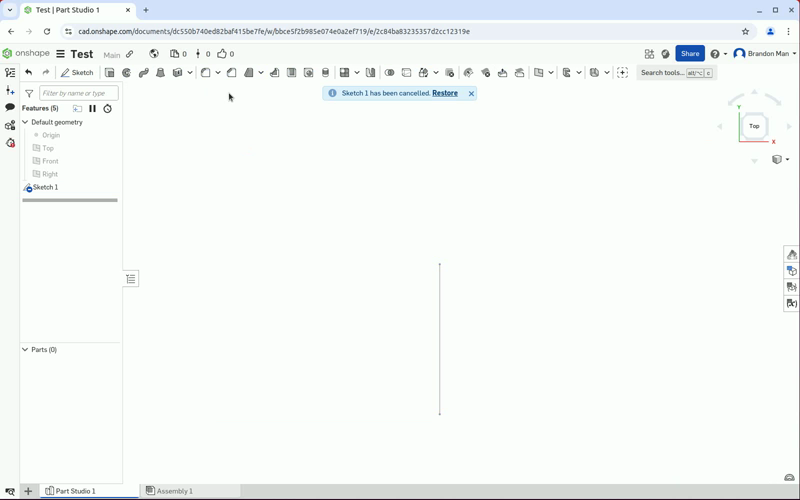
key(shift+h)
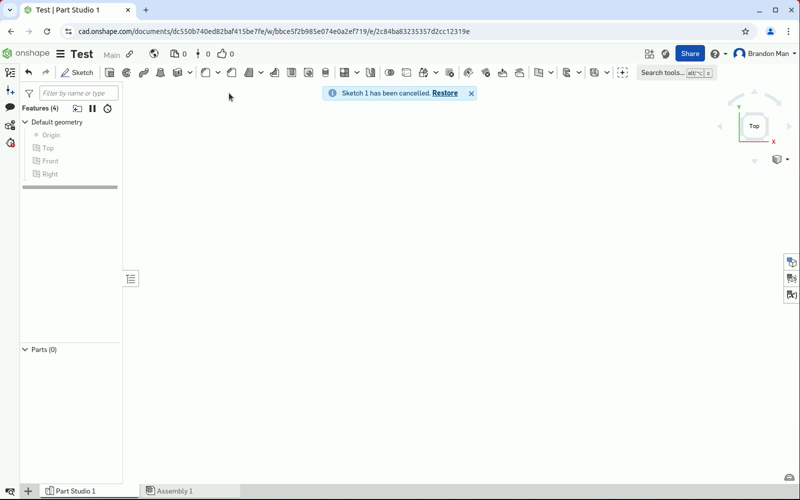
mouse_move(73, 352)
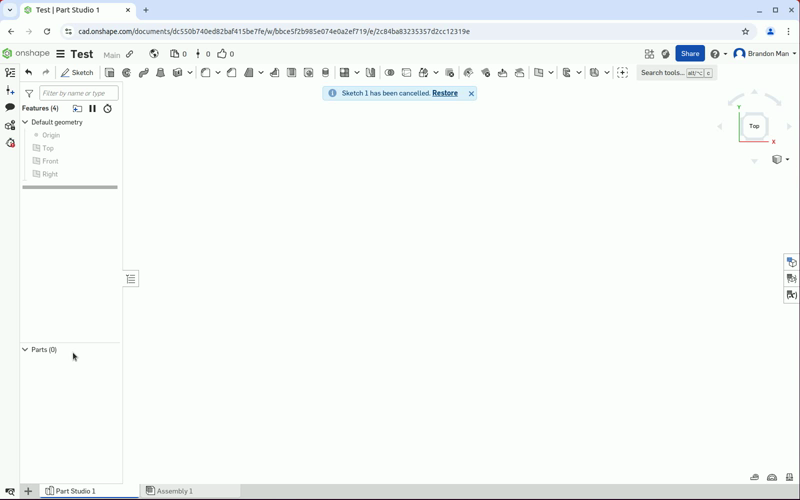
key(y)
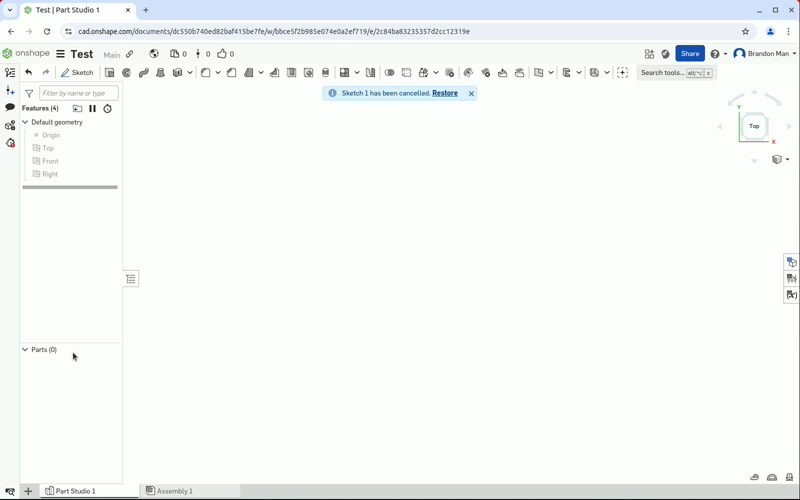
key(shift+p)
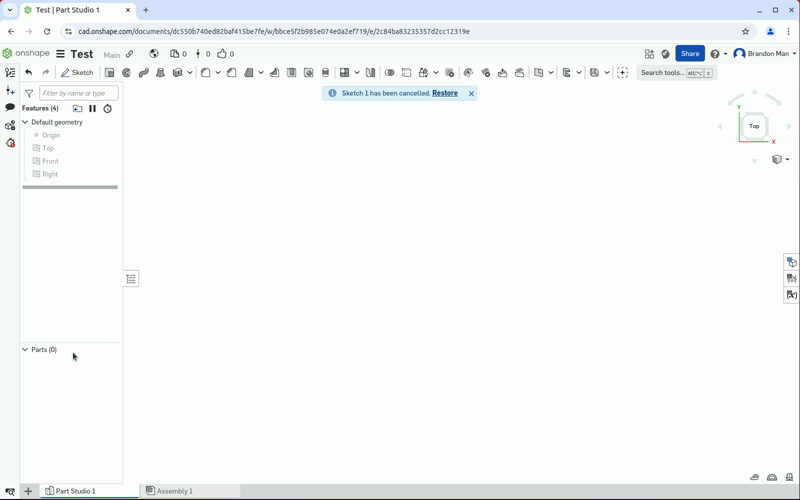
key(space)
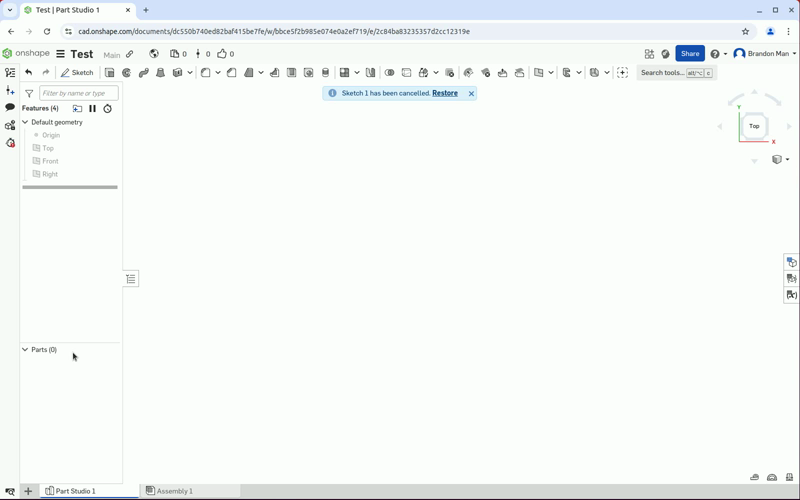
key_down(shift)
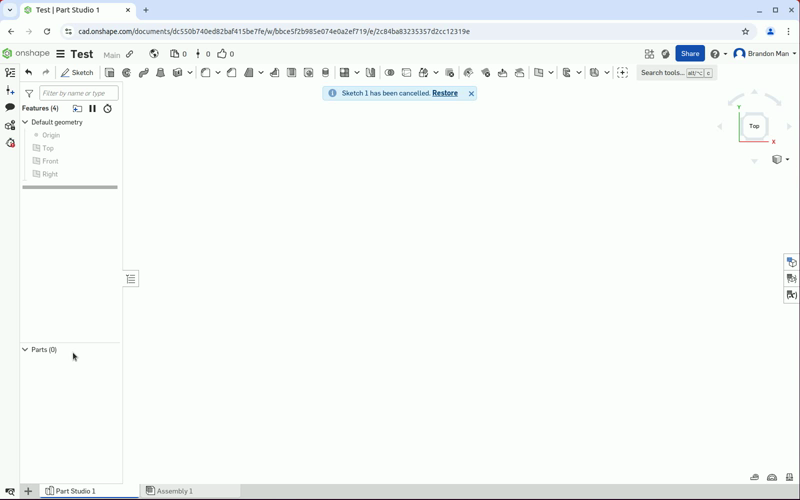
key(up)
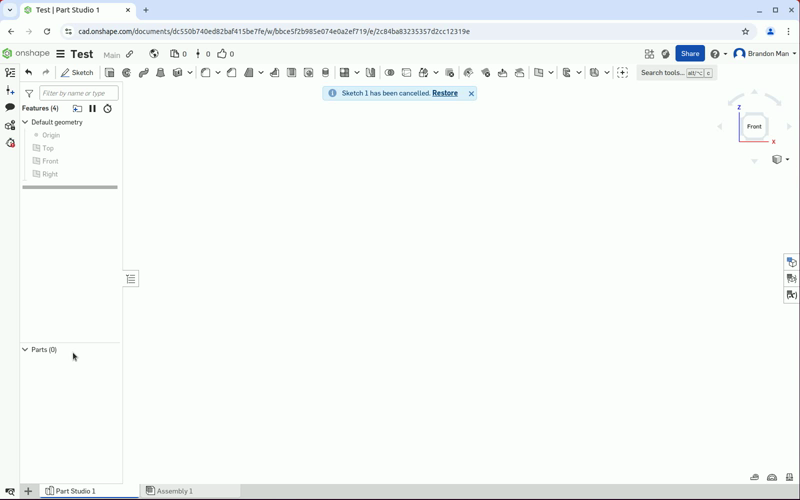
key_up(shift)
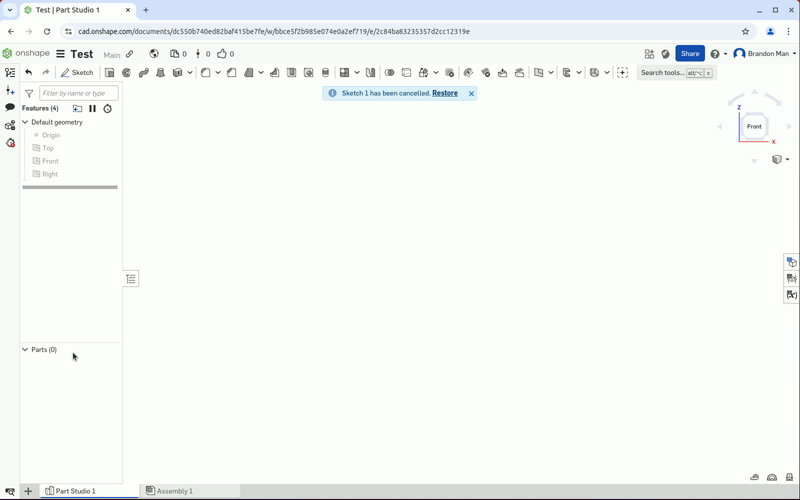
key(space)
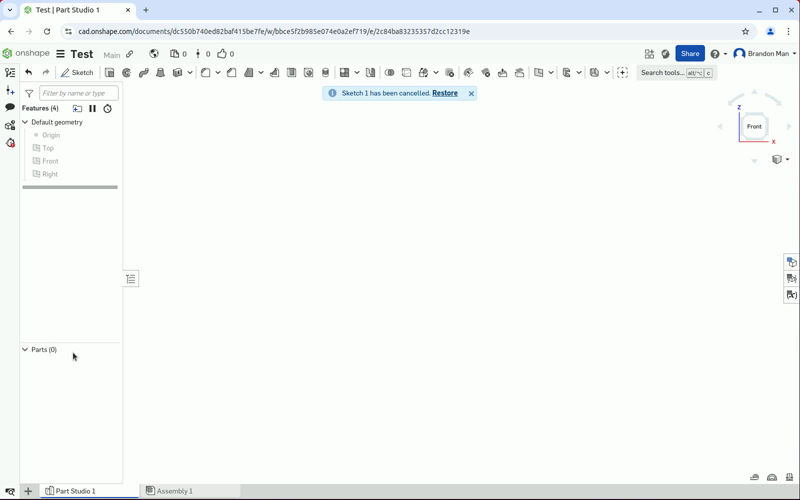
key_down(shift)
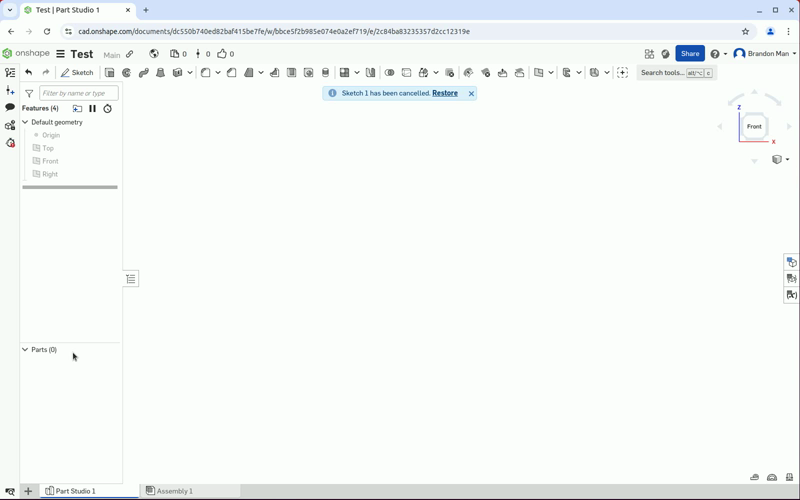
key(left)
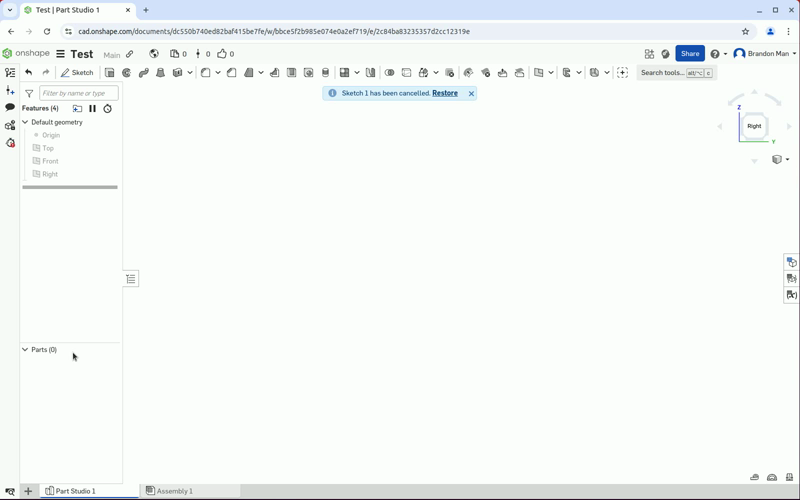
key_up(shift)
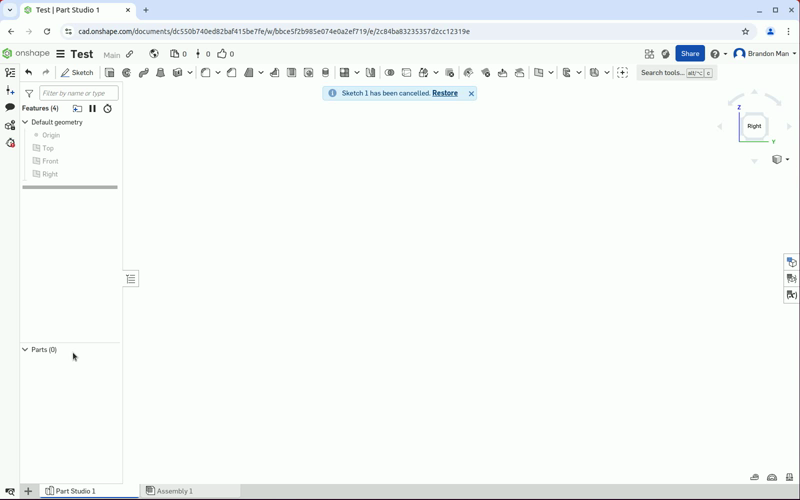
mouse_move(73, 352)
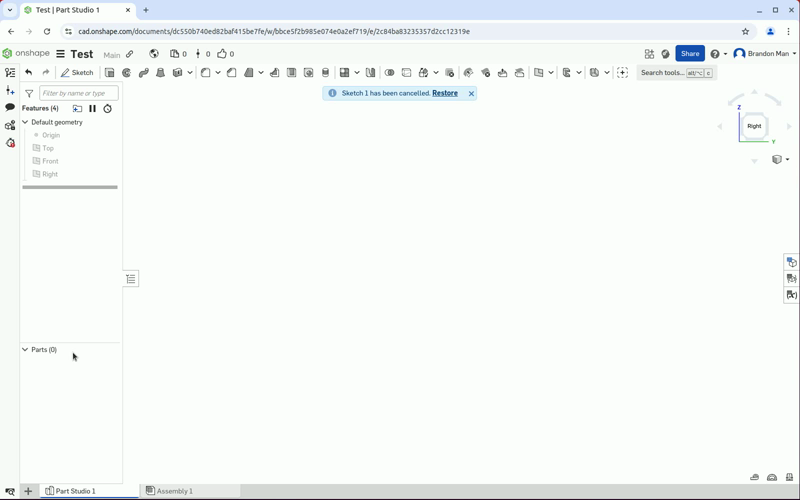
key(shift+y)
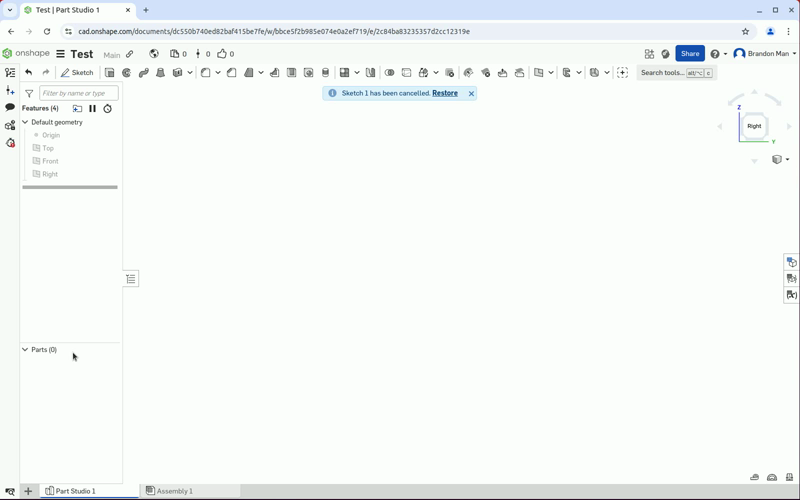
key(shift+s)
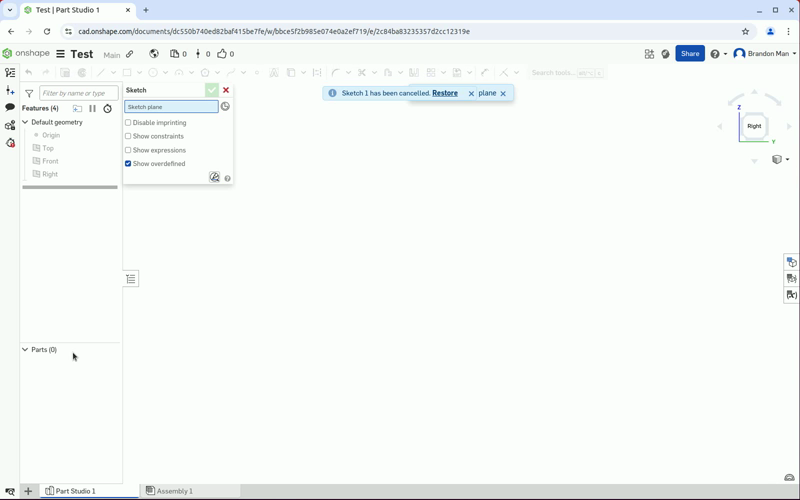
mouse_move(73, 176)
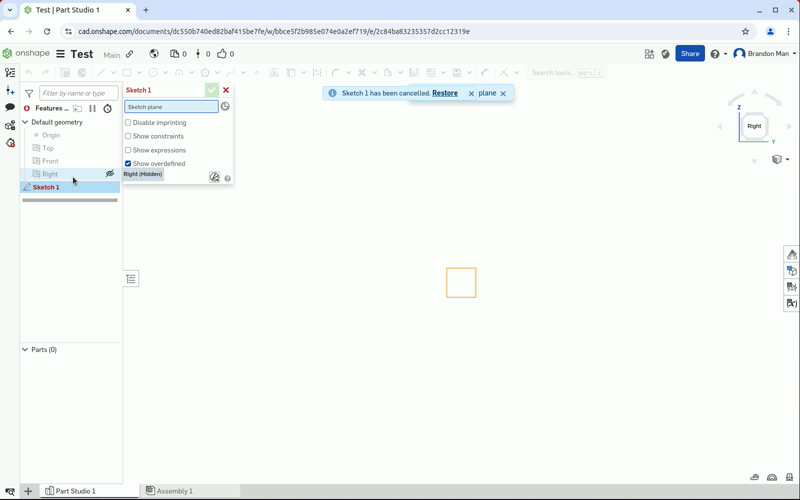
click(73, 176)
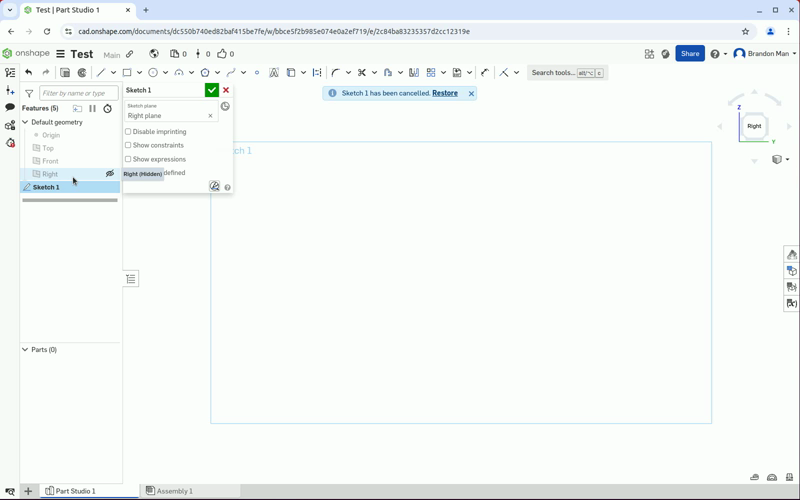
mouse_move(73, 352)
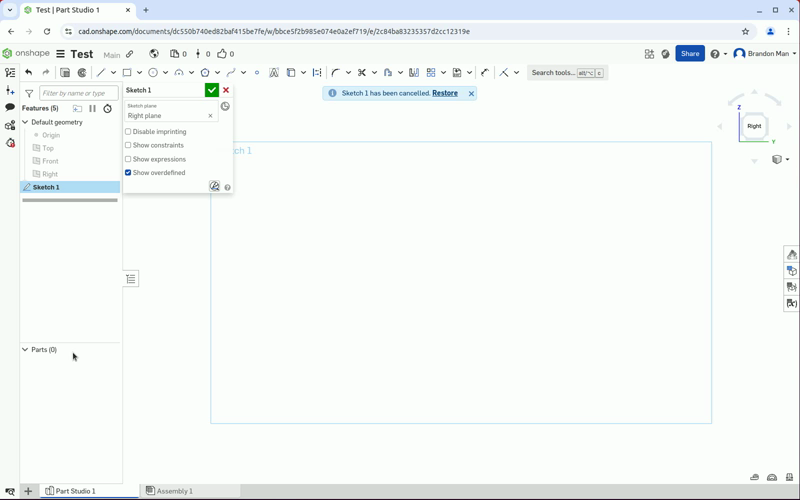
key(y)
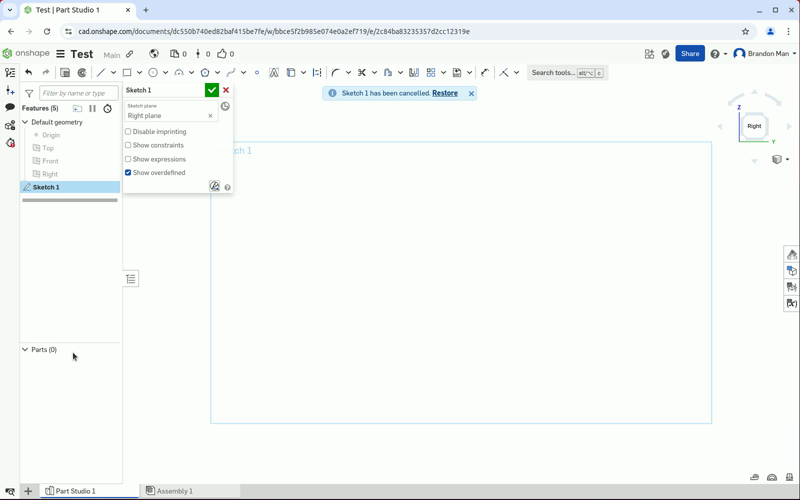
key(c)
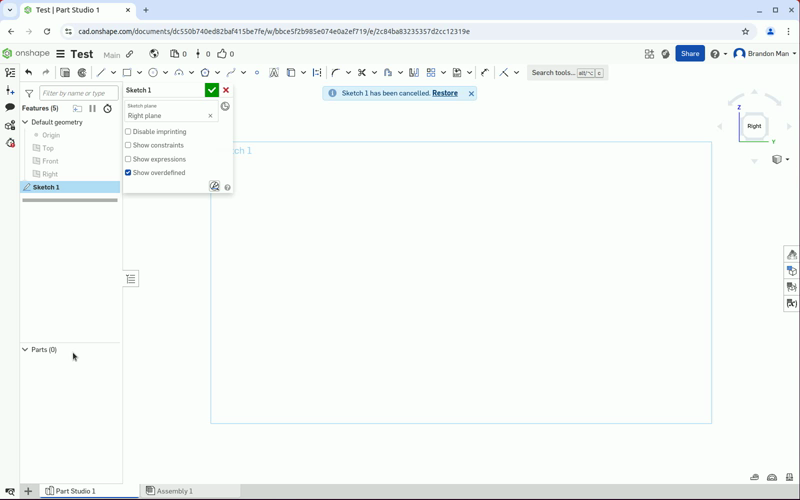
key_down(shift)
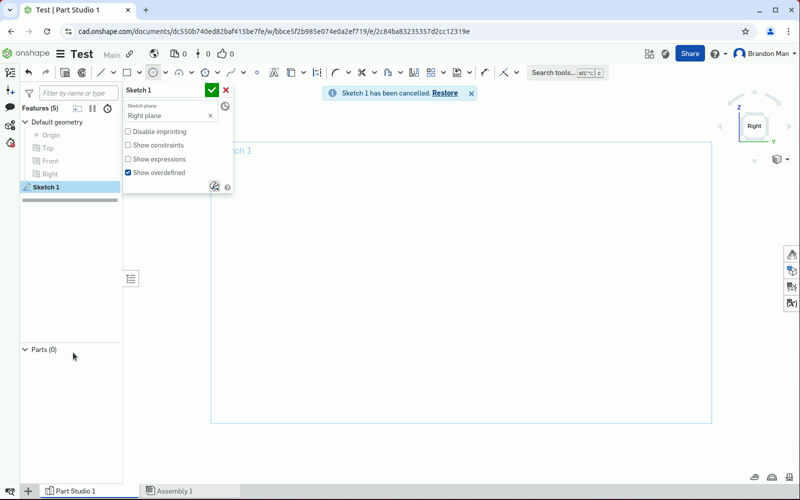
mouse_move(460, 282)
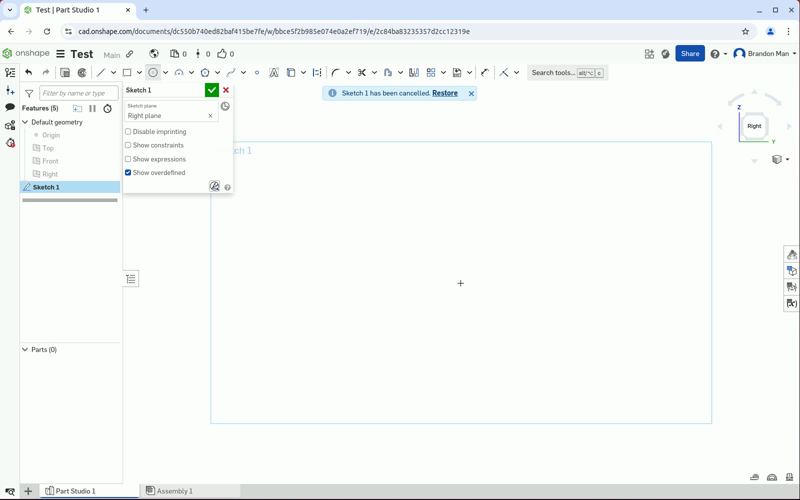
click(460, 282)
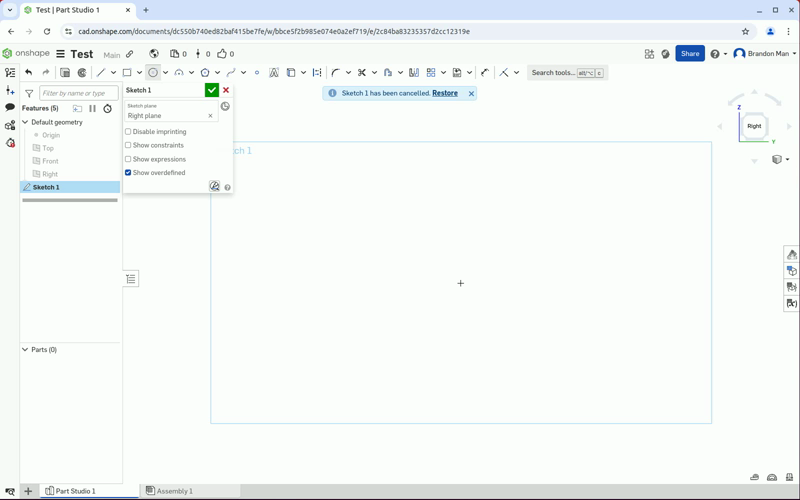
key_up(shift)
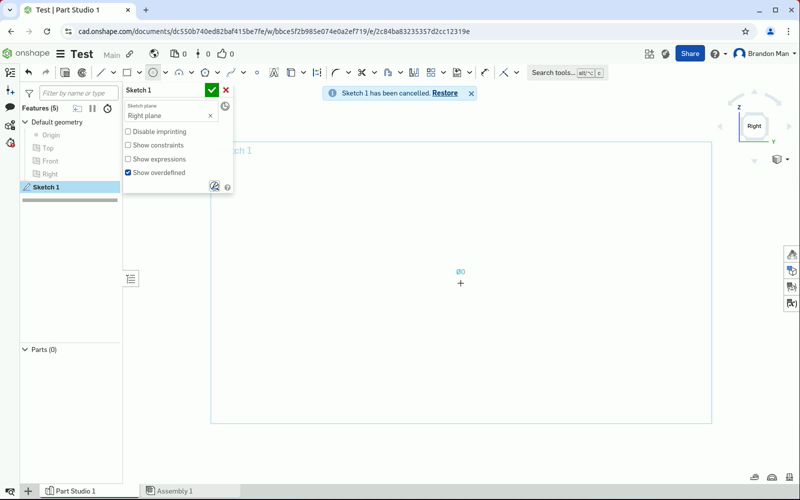
mouse_move(464, 282)
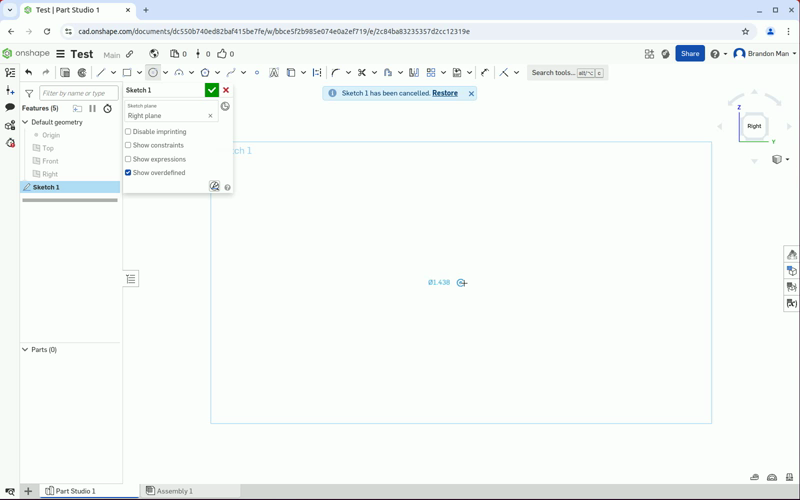
click(464, 282)
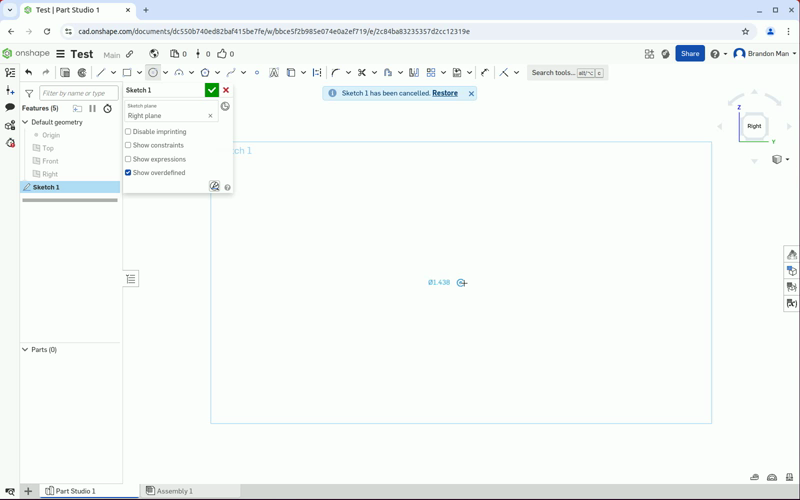
key(esc)
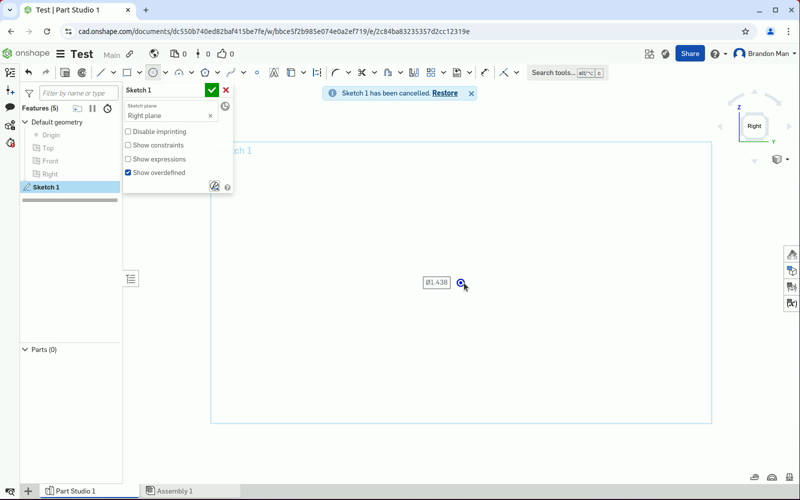
mouse_move(461, 281)
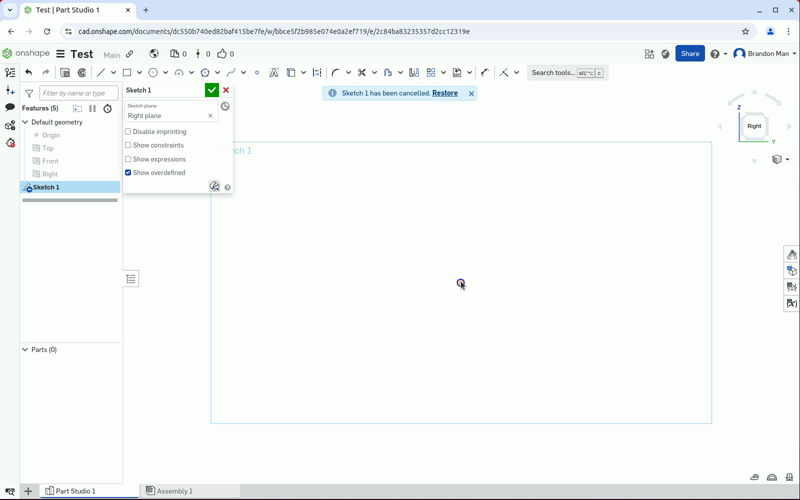
scroll(6)
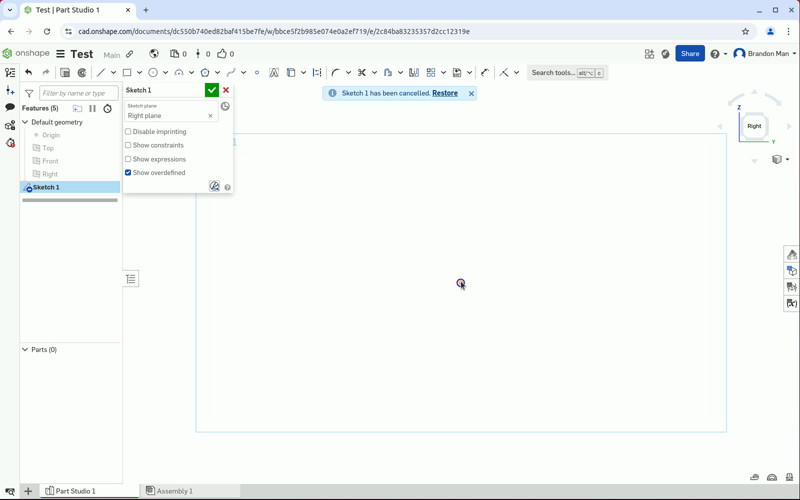
scroll(6)
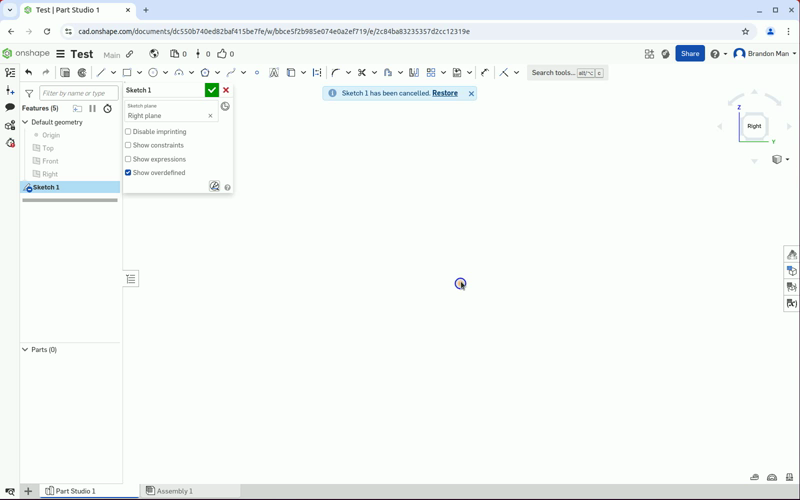
scroll(6)
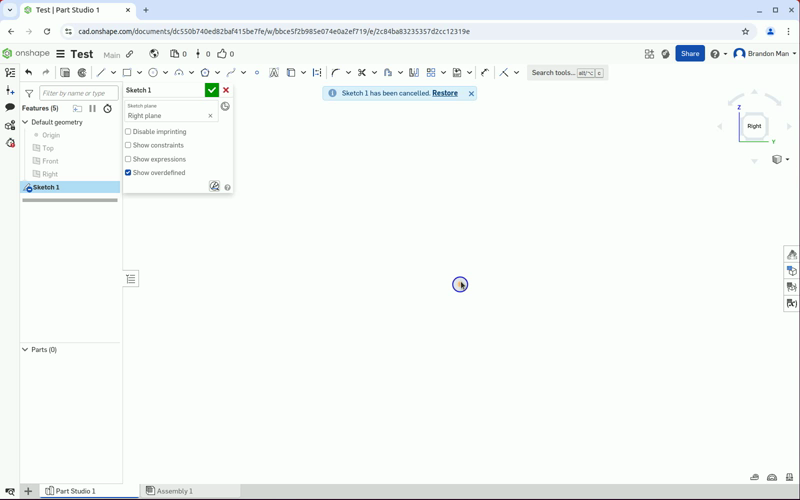
scroll(6)
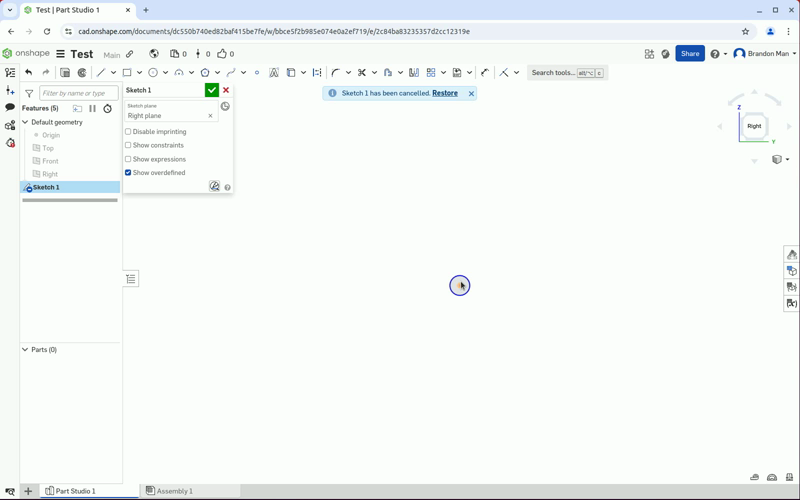
scroll(6)
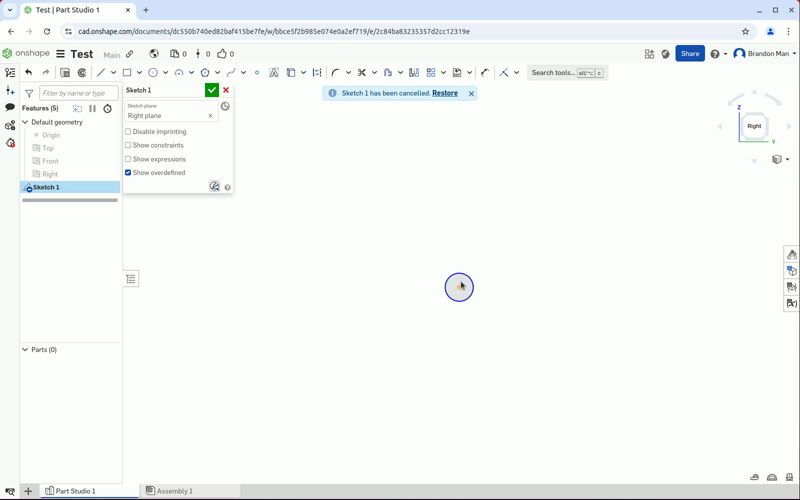
scroll(6)
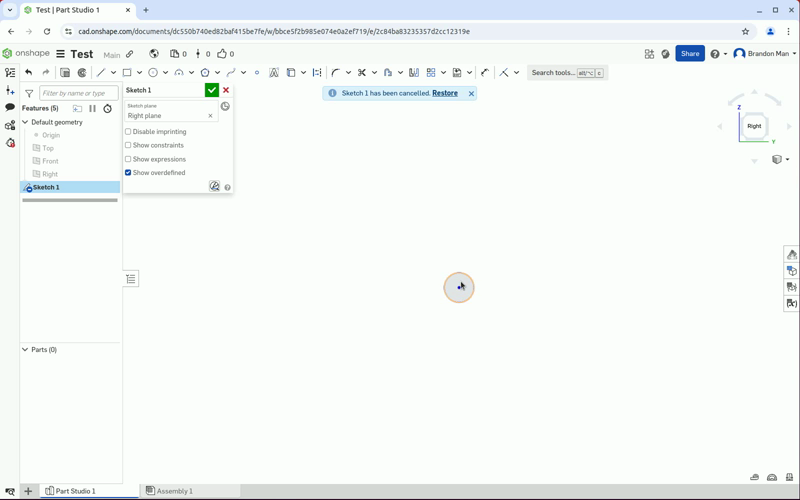
scroll(6)
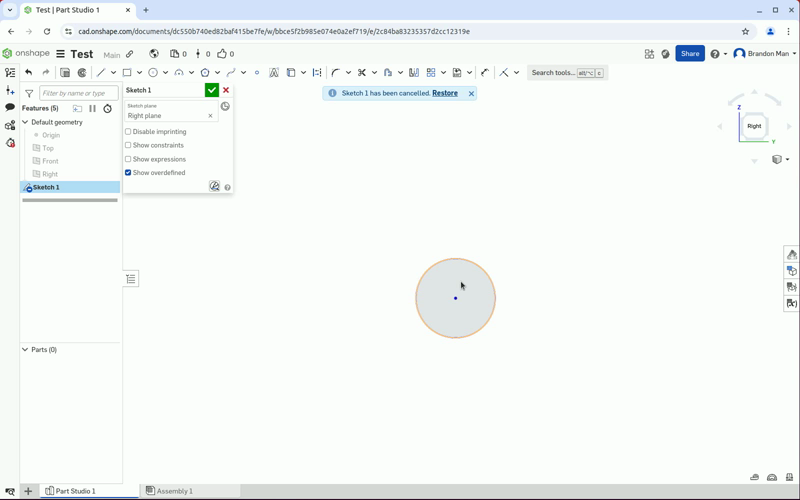
click(461, 281)
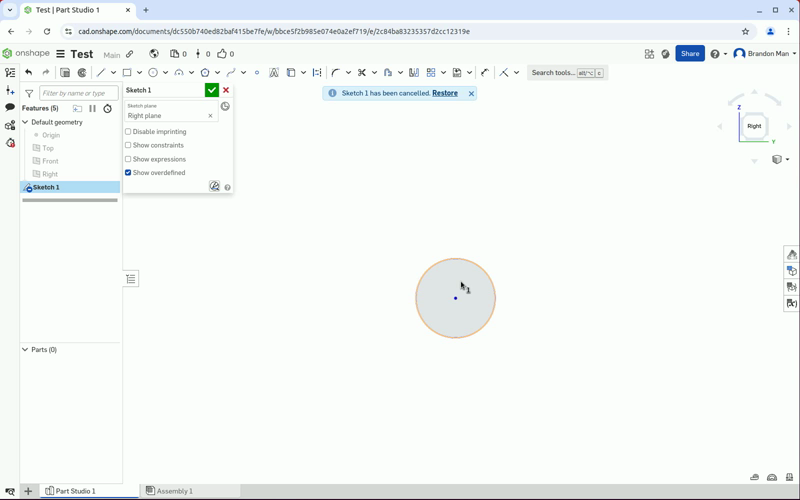
scroll(-6)
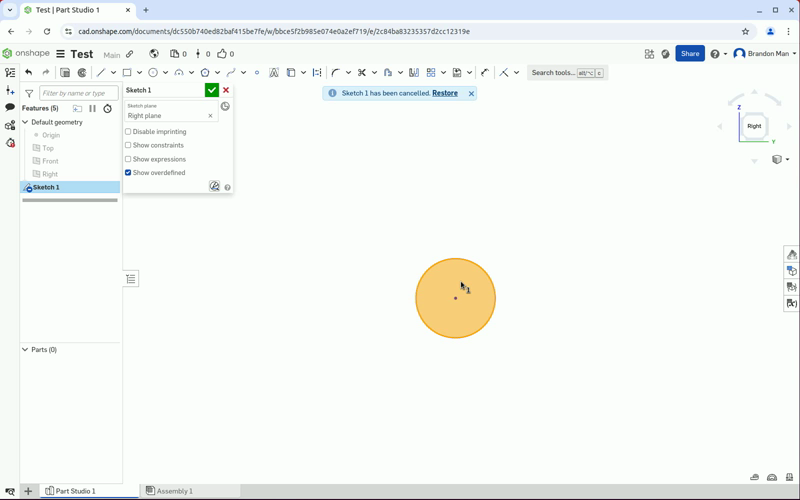
scroll(-6)
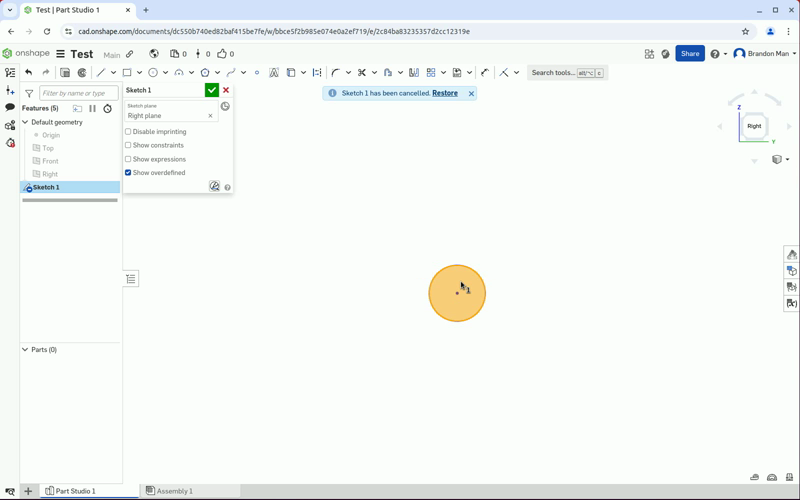
scroll(-6)
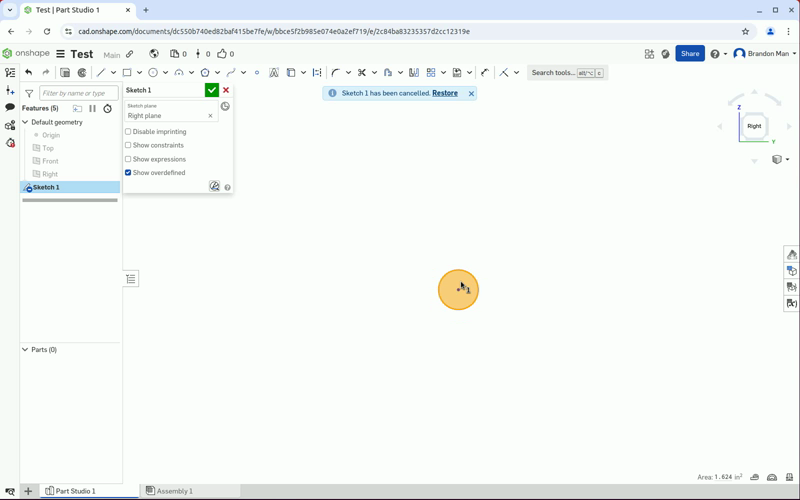
scroll(-6)
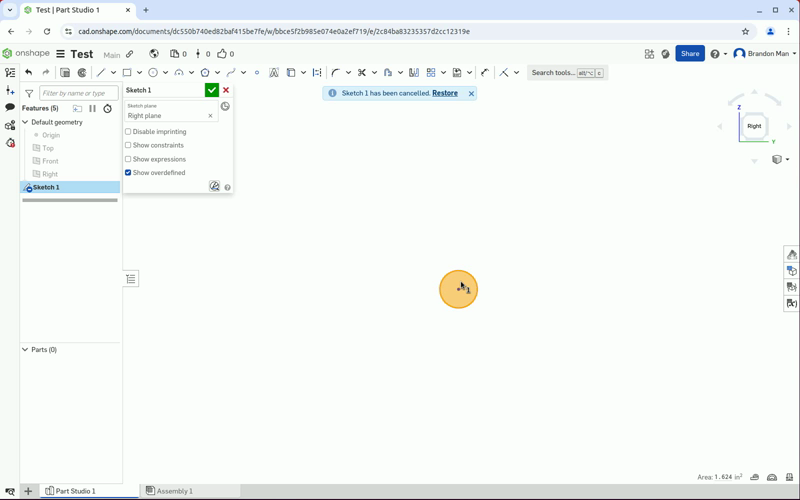
scroll(-6)
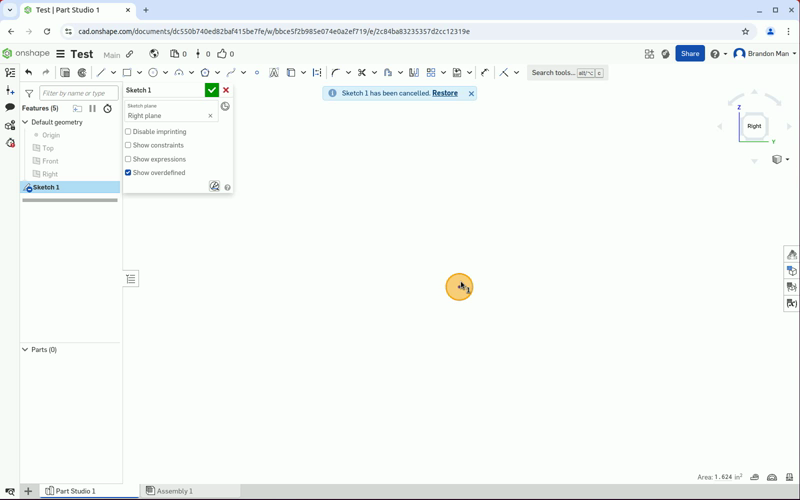
scroll(-6)
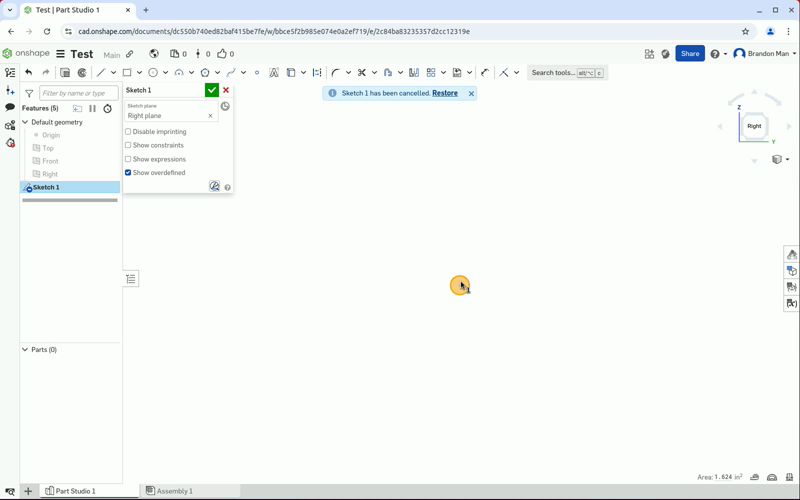
scroll(-6)
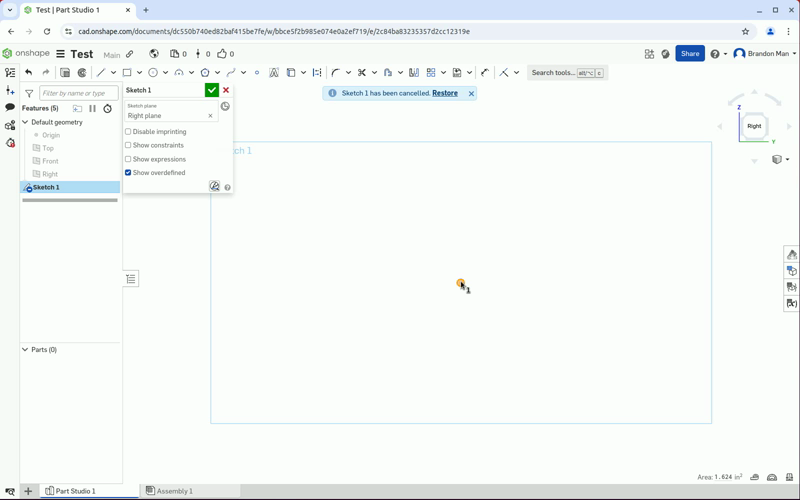
mouse_move(73, 352)
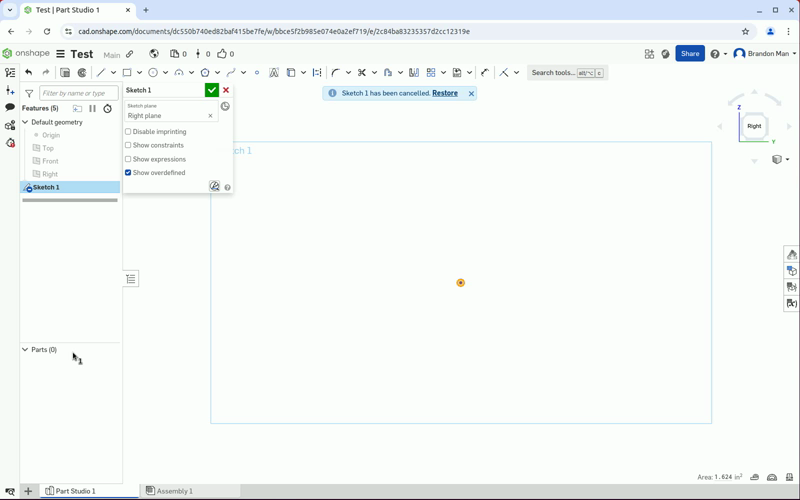
key(shift+y)
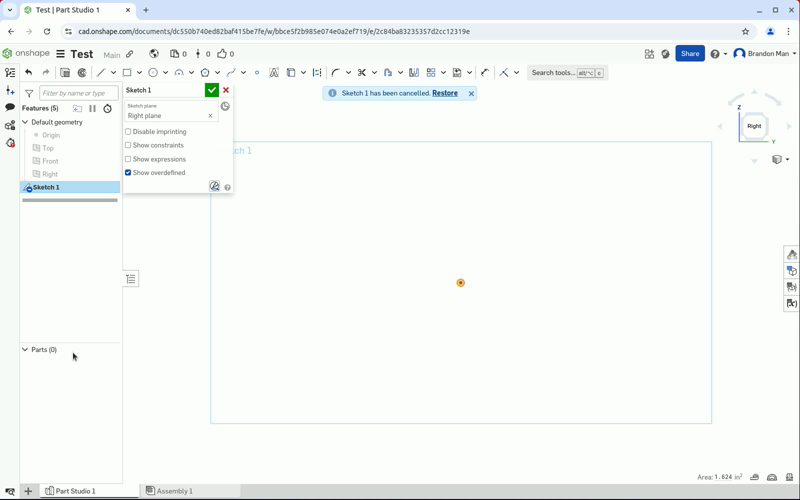
key(shift+e)
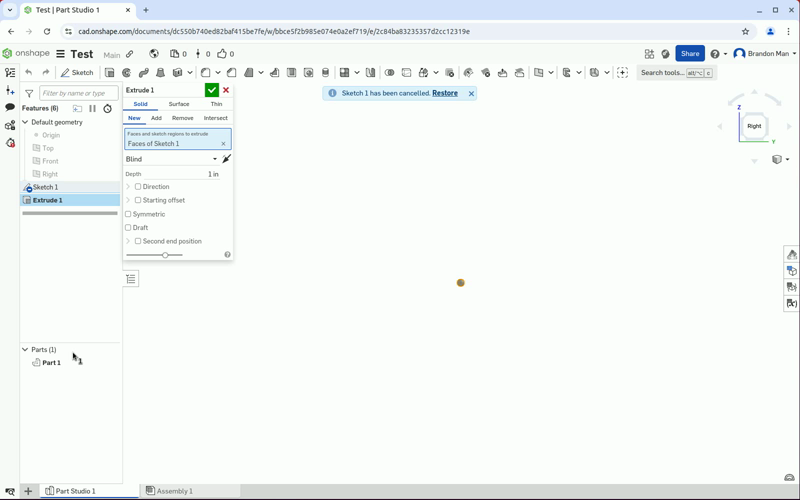
mouse_move(143, 106)
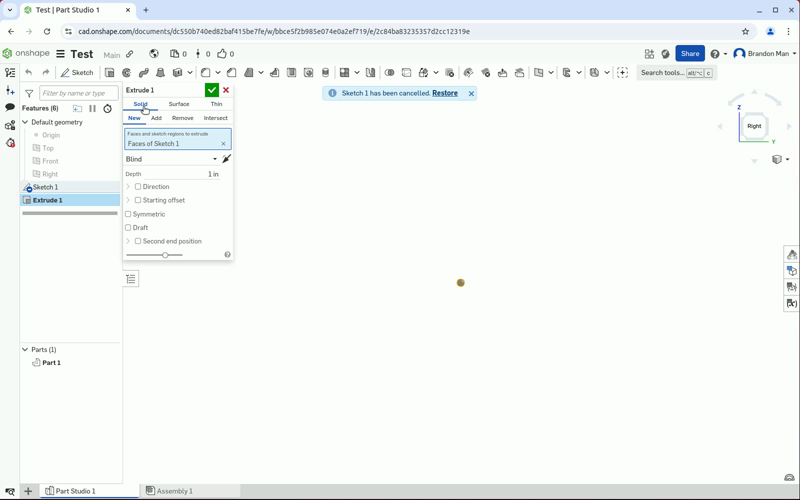
click(143, 106)
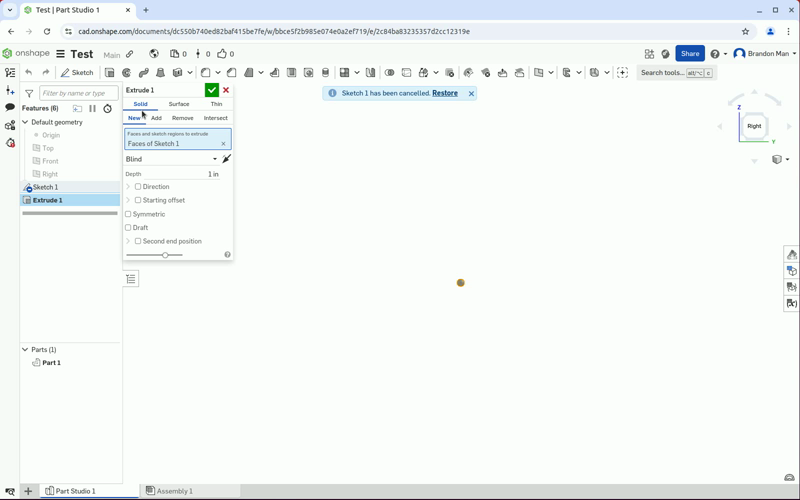
mouse_move(137, 120)
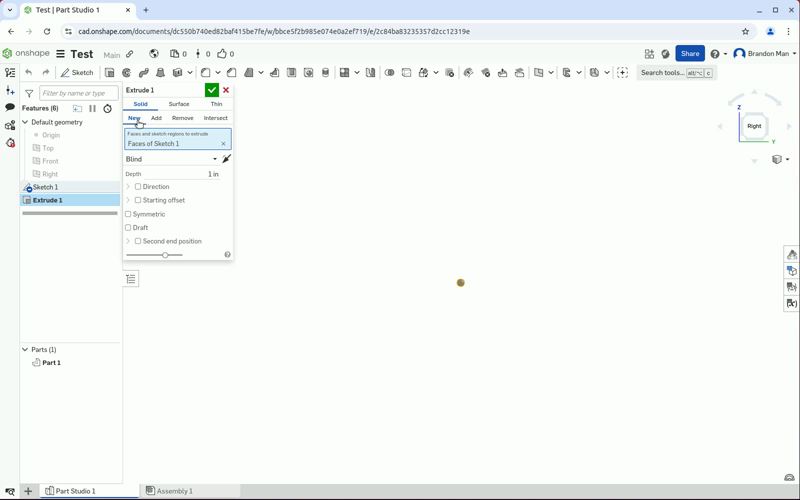
click(137, 120)
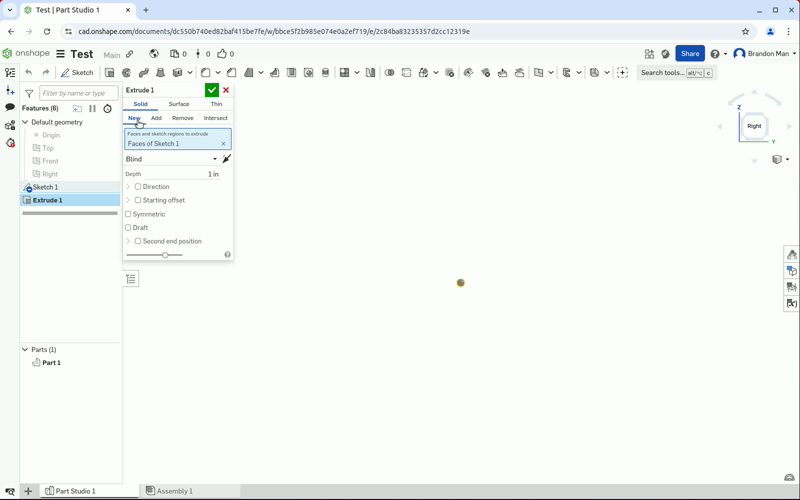
key(tab, 4)
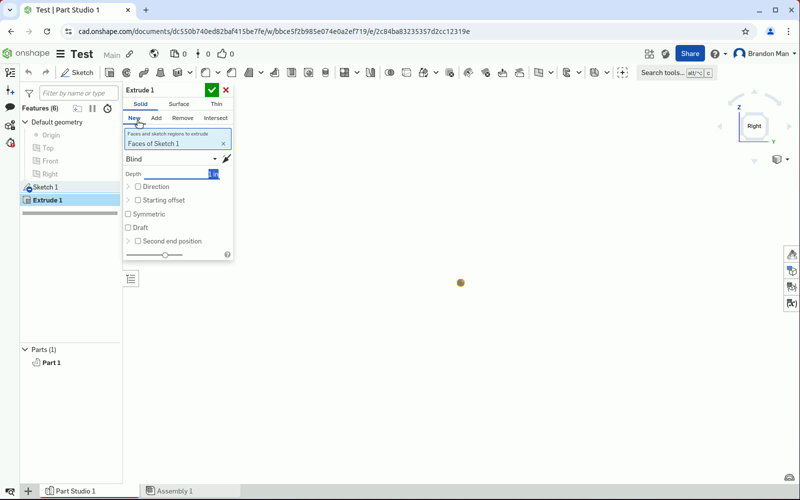
text(42.366)
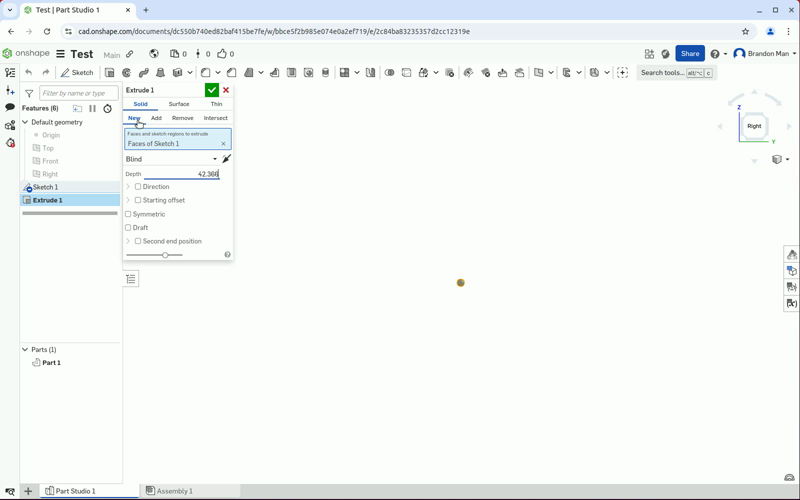
key(tab, 3)
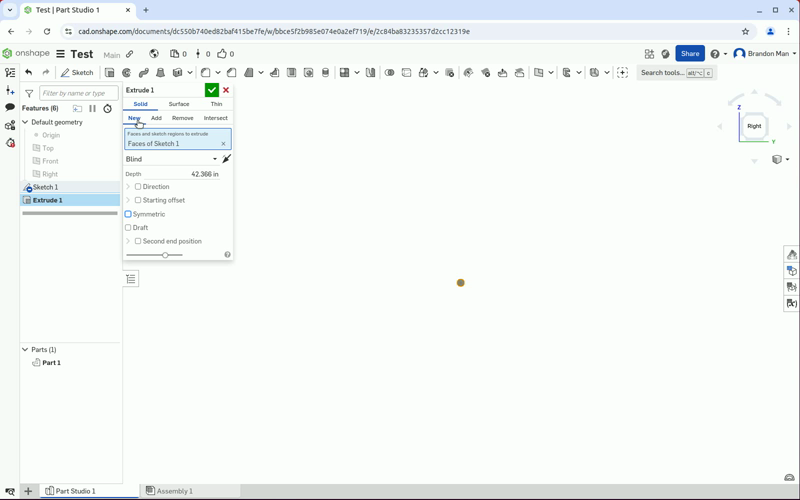
key(space)
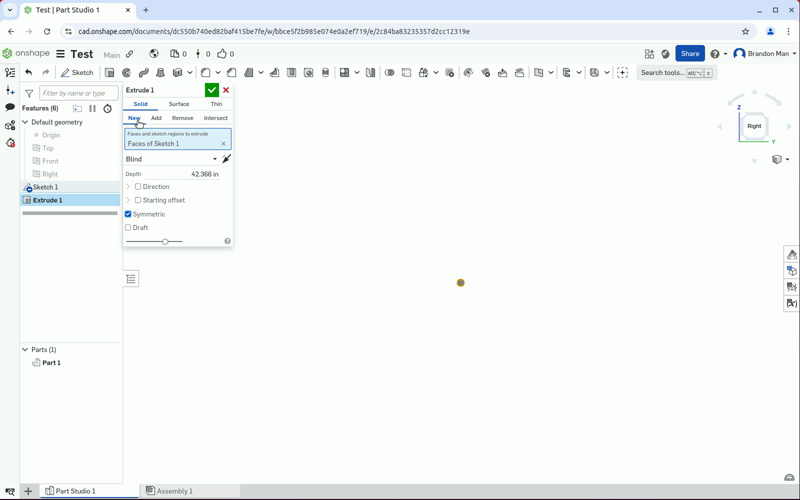
key(enter)
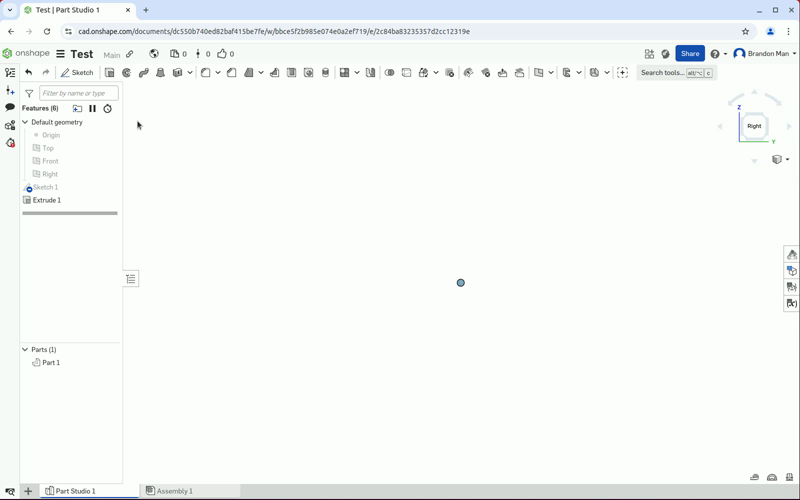
key(shift+h)
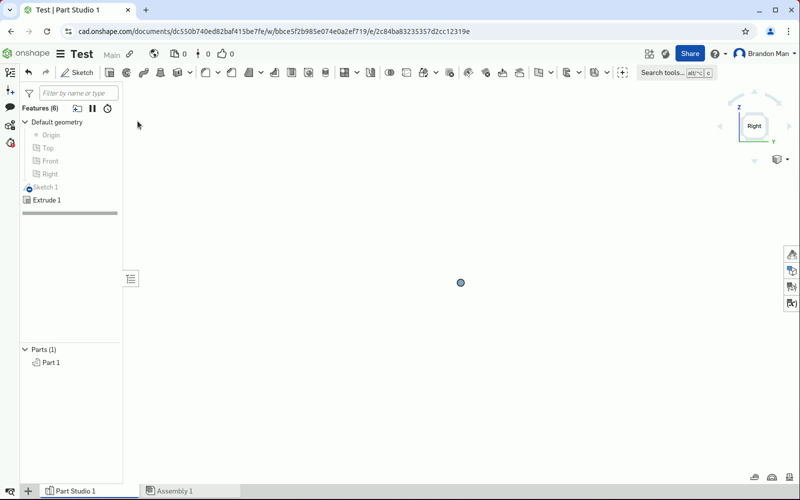
key(shift+h)
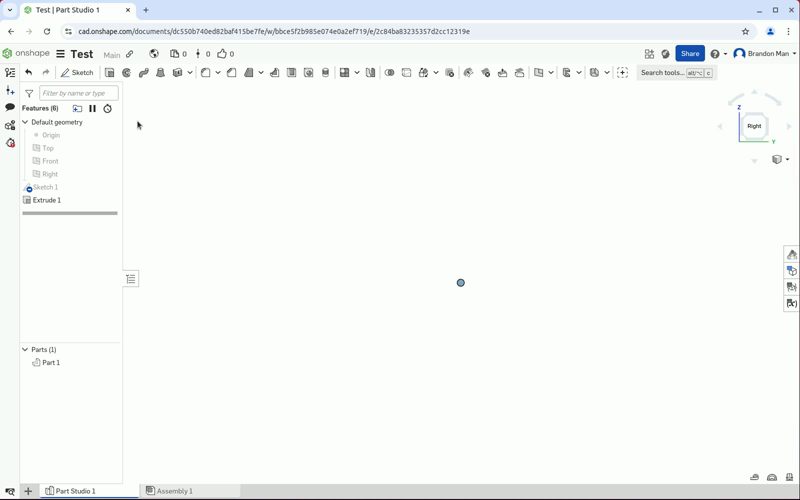
mouse_move(73, 189)
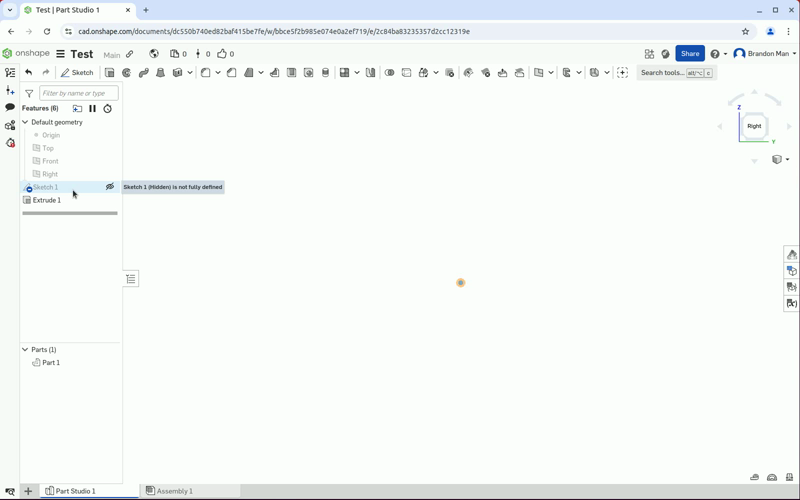
click(73, 189)
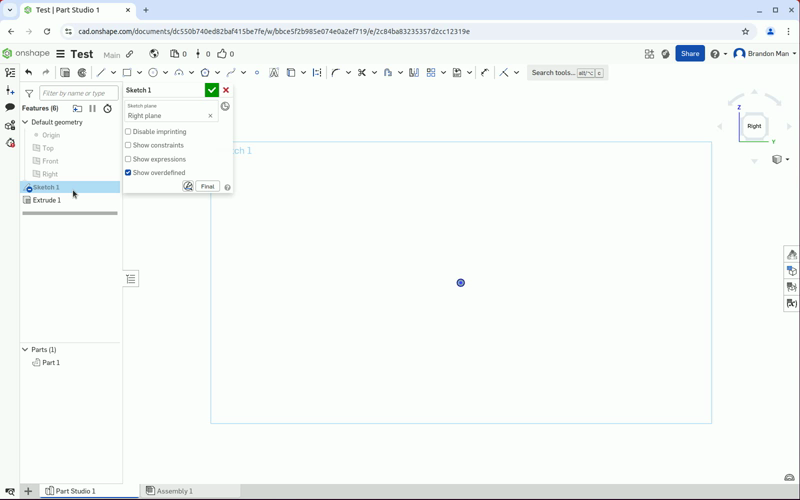
mouse_move(229, 92)
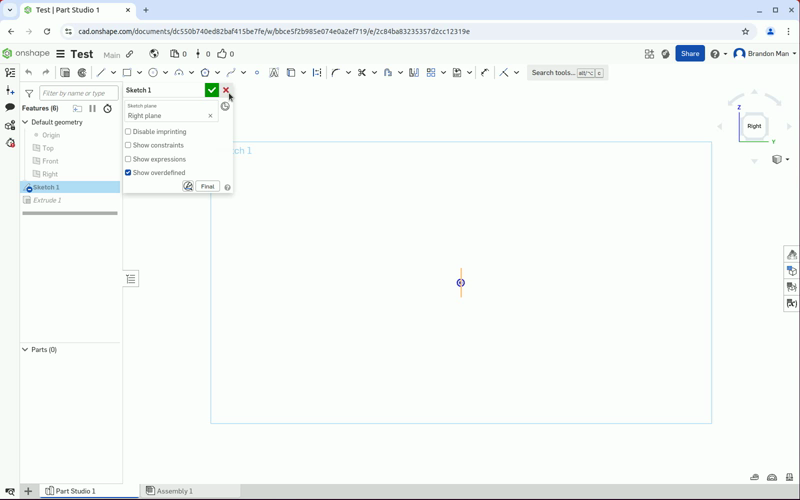
click(229, 92)
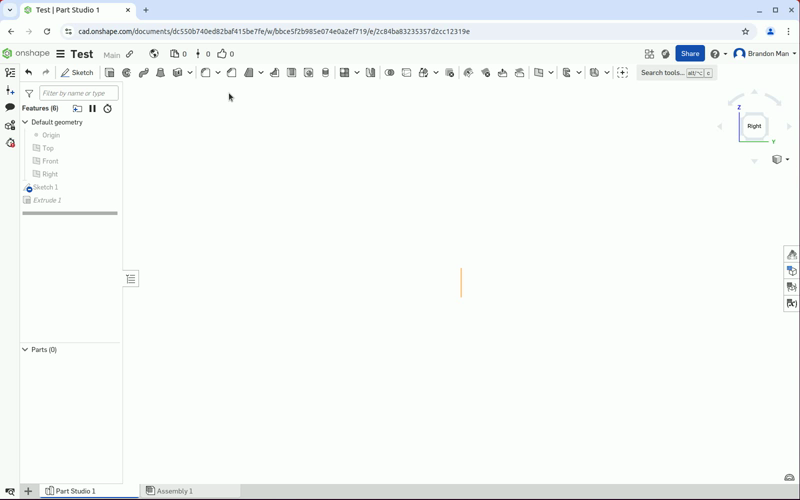
mouse_move(541, 75)
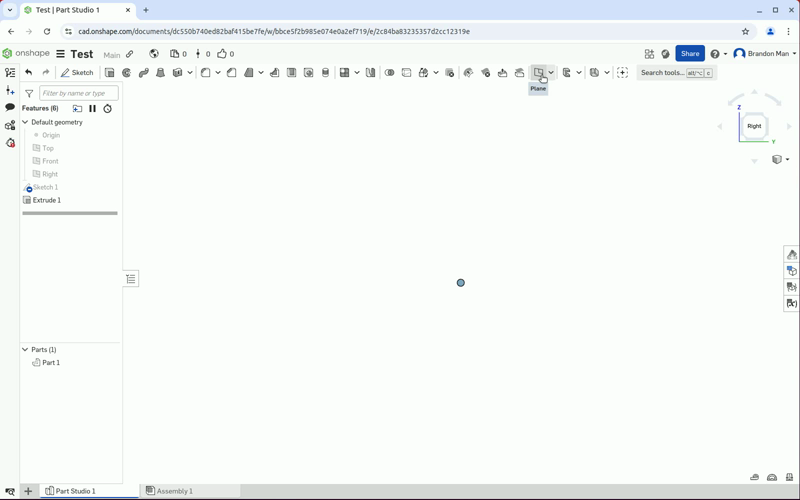
click(541, 75)
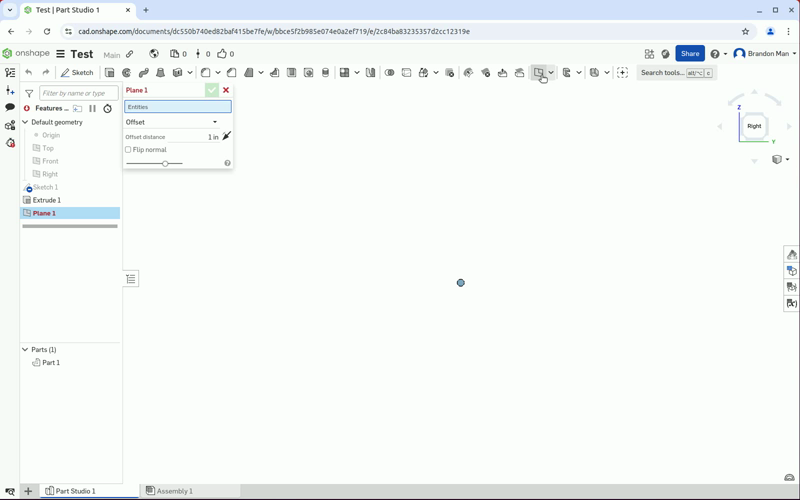
mouse_move(73, 176)
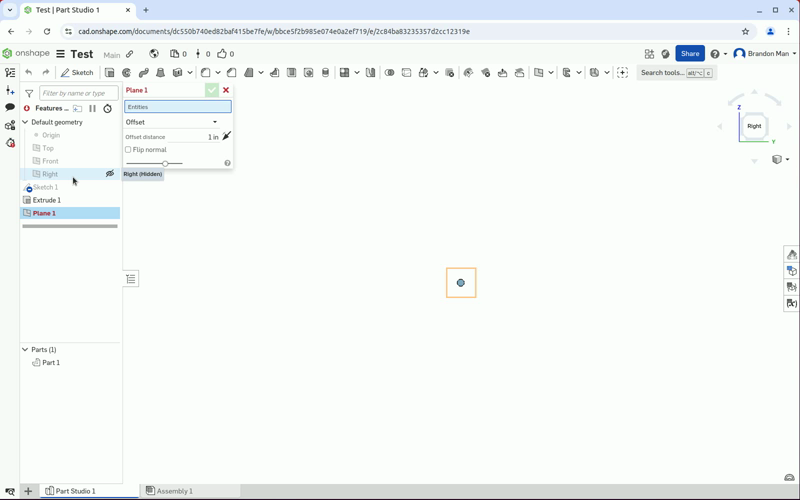
click(73, 176)
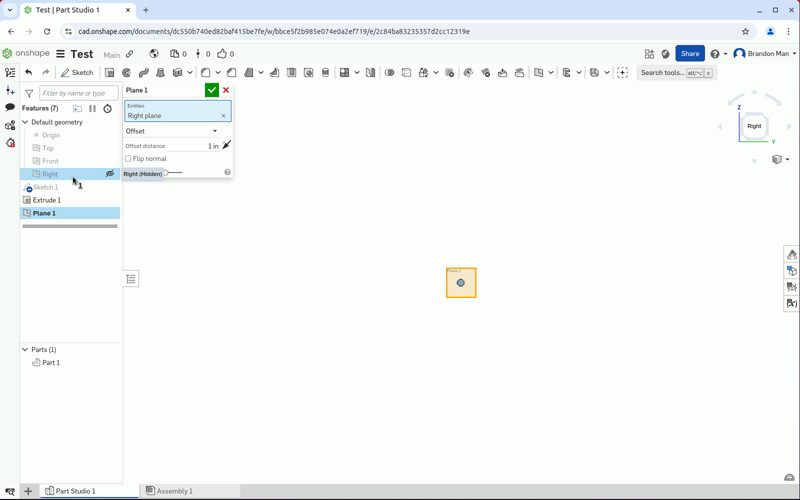
key(tab, 2)
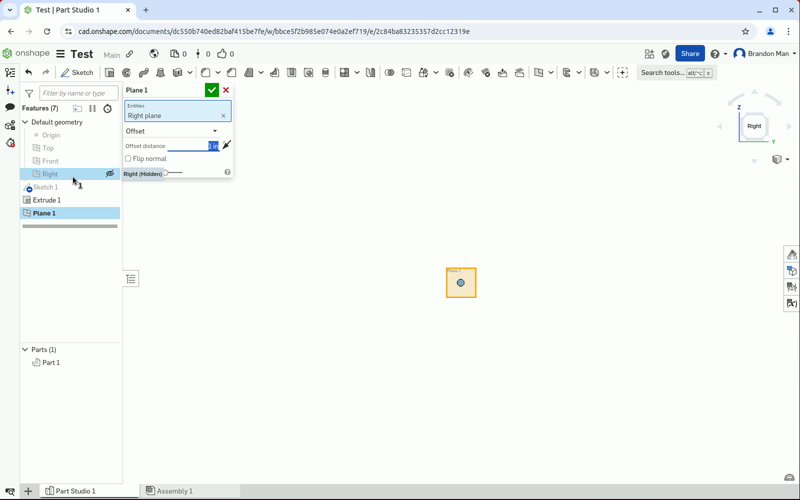
text(21.198)
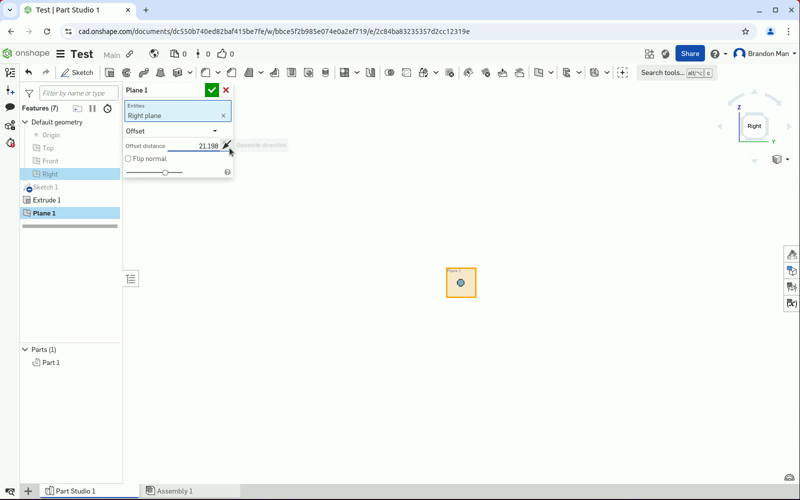
mouse_move(229, 147)
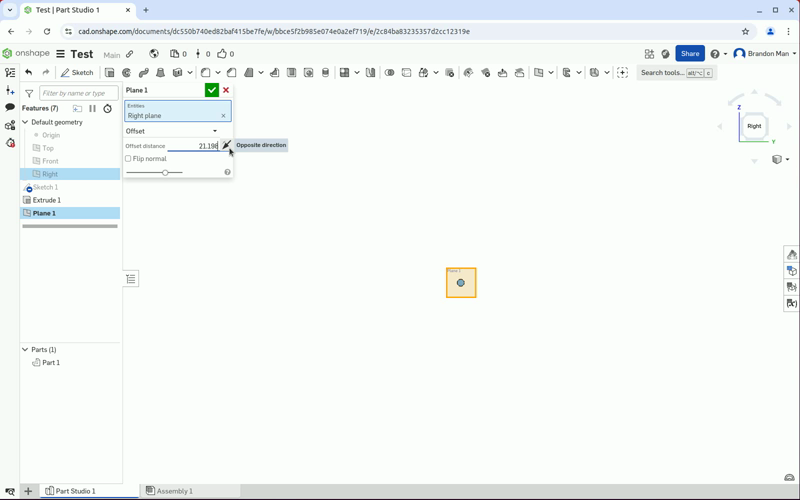
click(229, 147)
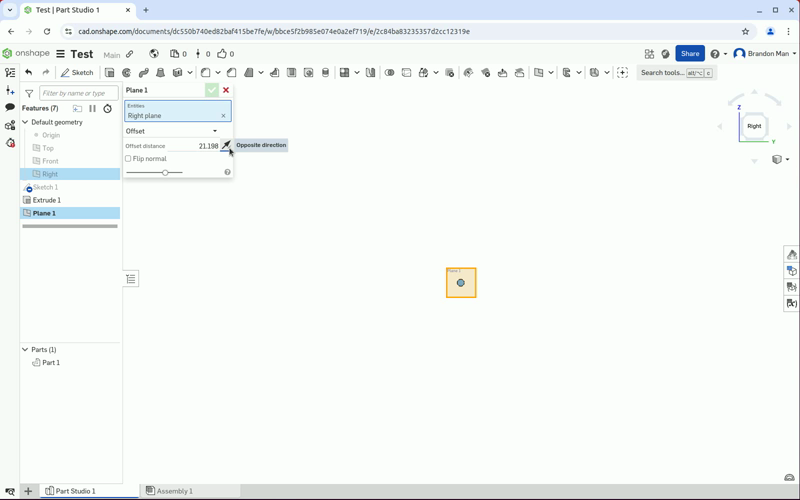
key(enter, 2)
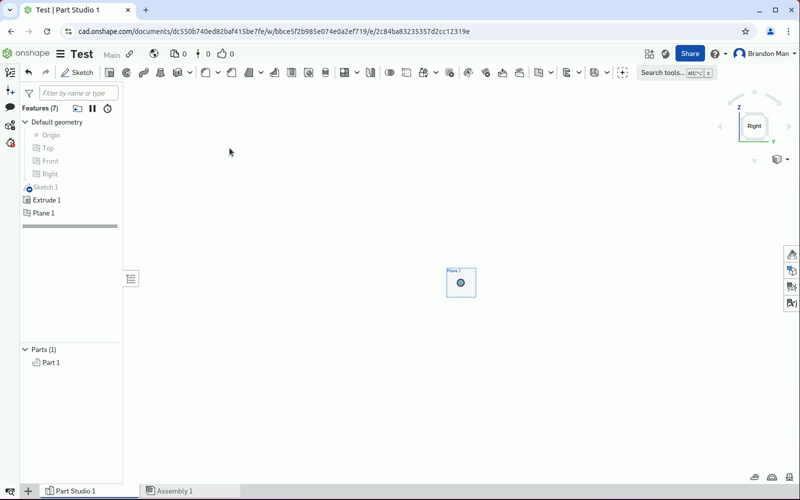
key(shift+s)
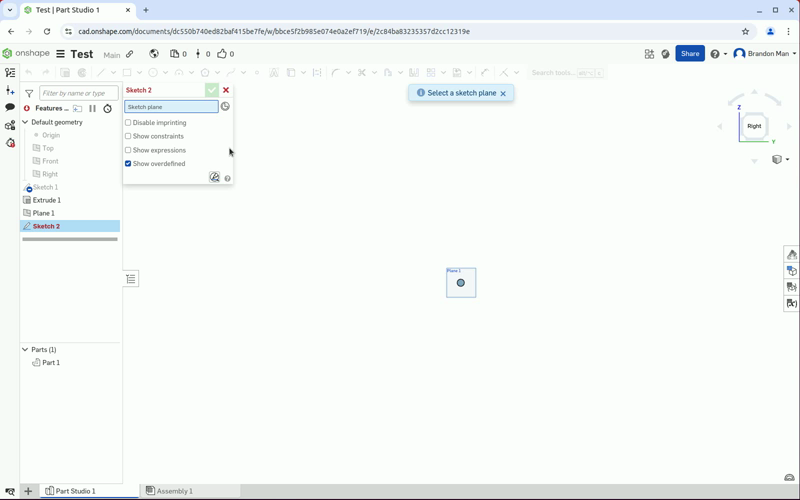
mouse_move(73, 215)
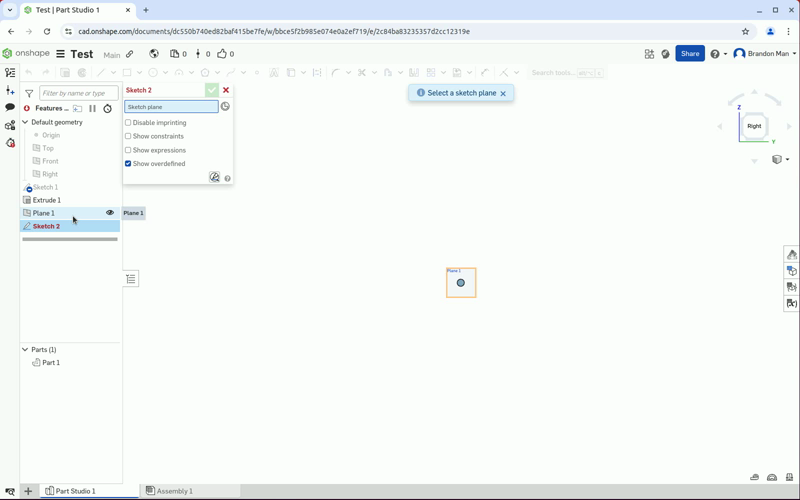
click(73, 215)
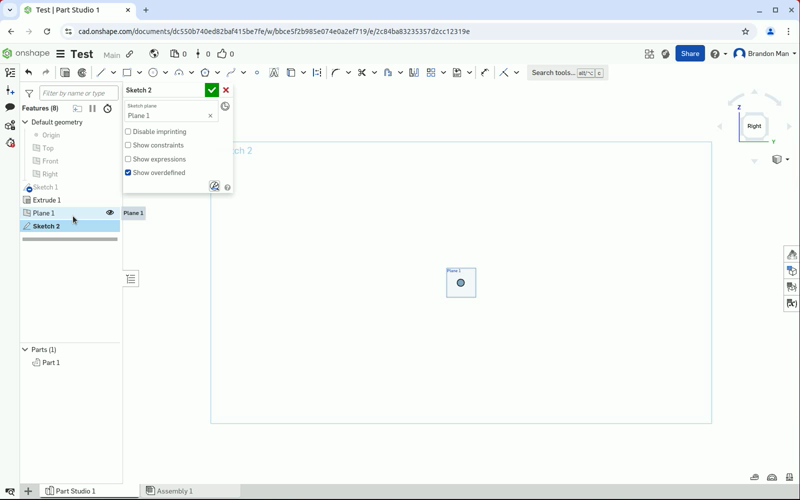
mouse_move(73, 352)
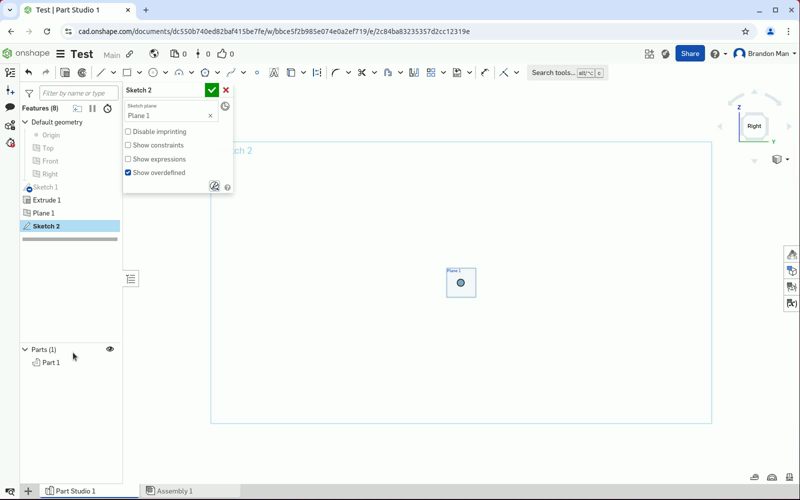
key(y)
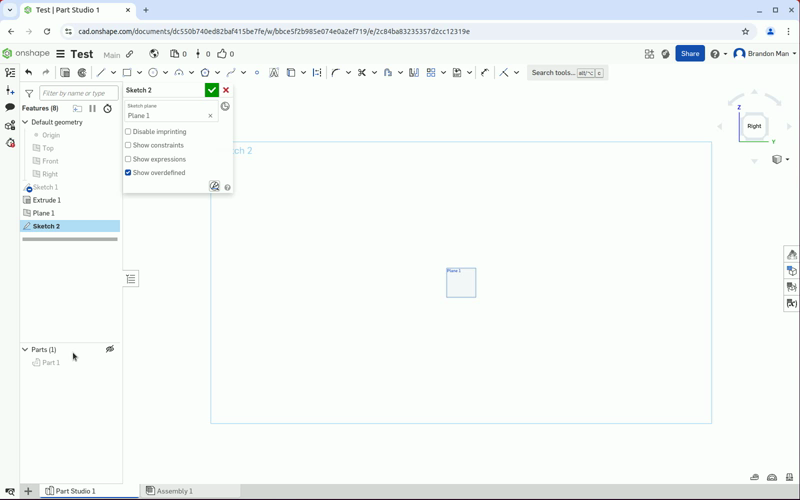
key(c)
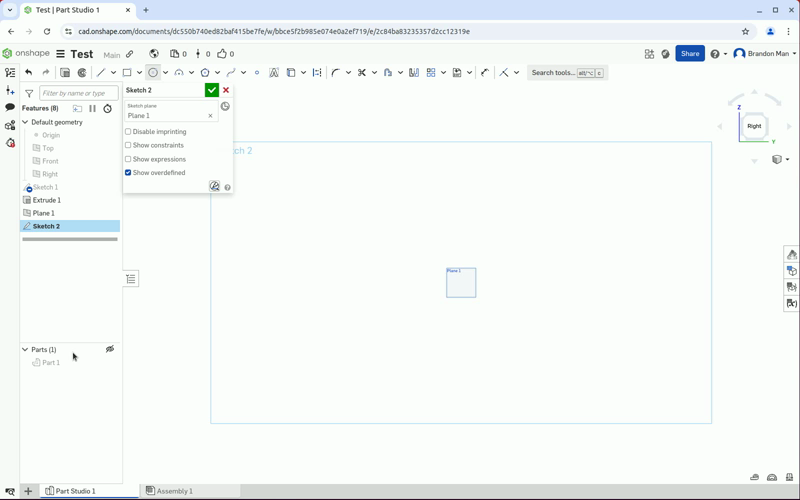
key_down(shift)
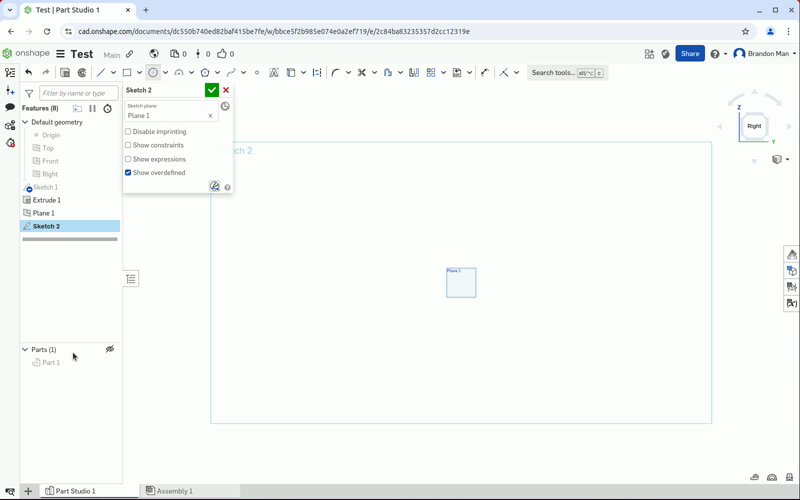
mouse_move(461, 282)
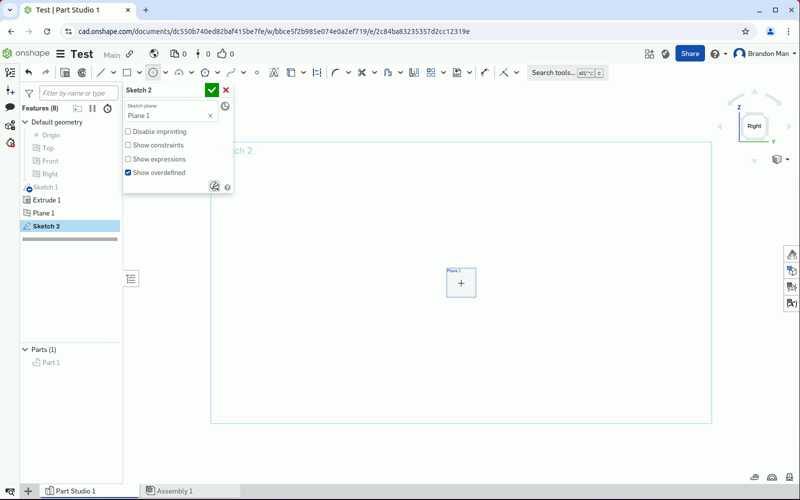
click(461, 282)
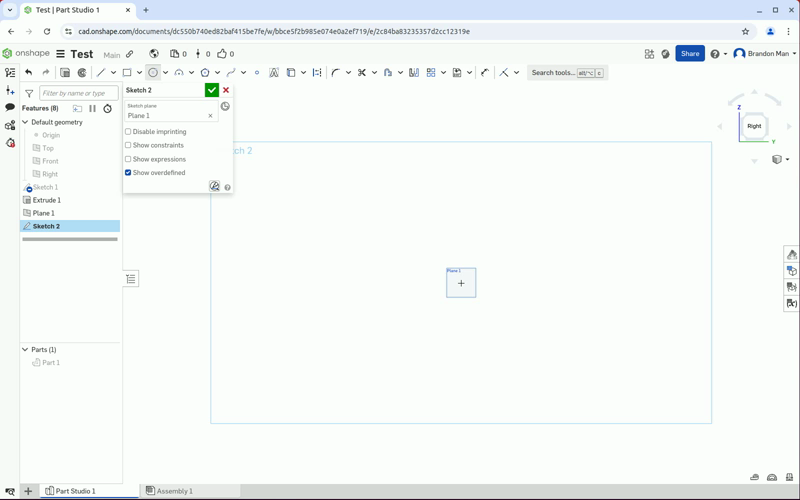
key_up(shift)
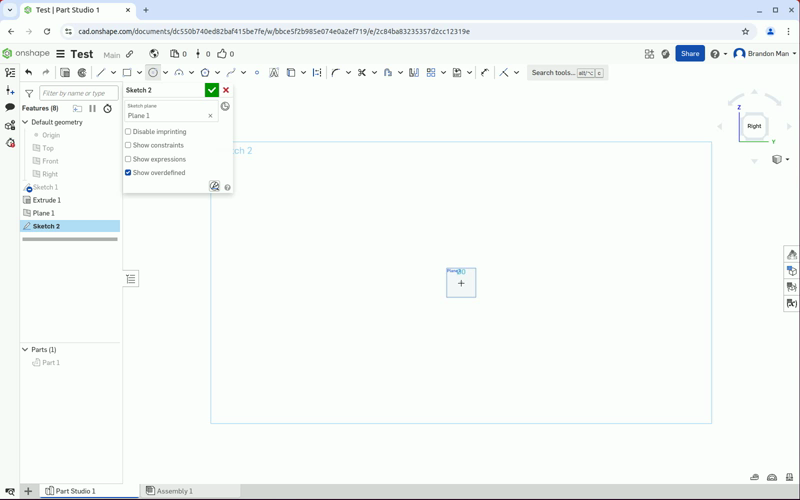
mouse_move(464, 282)
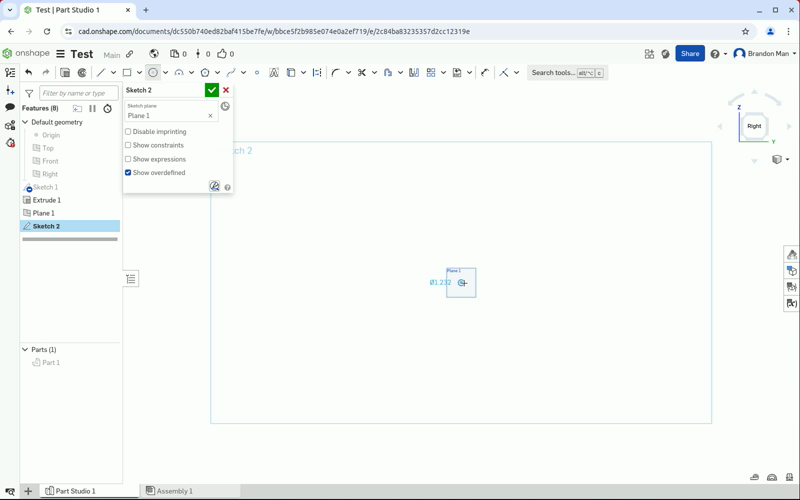
click(464, 282)
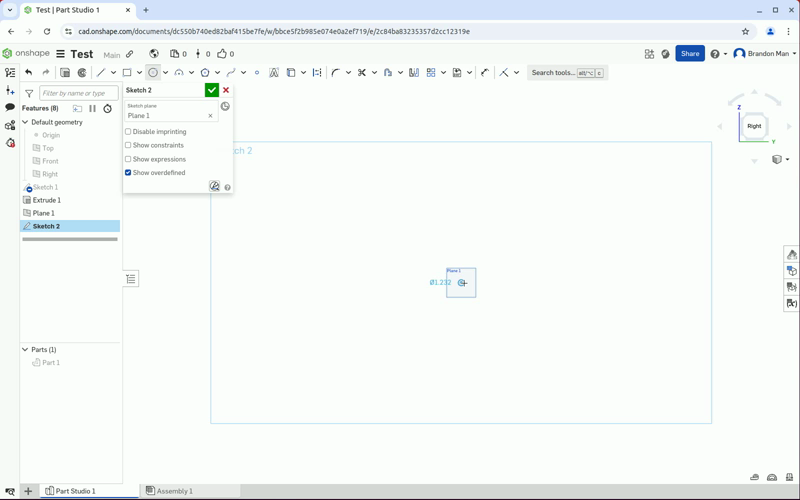
key(esc)
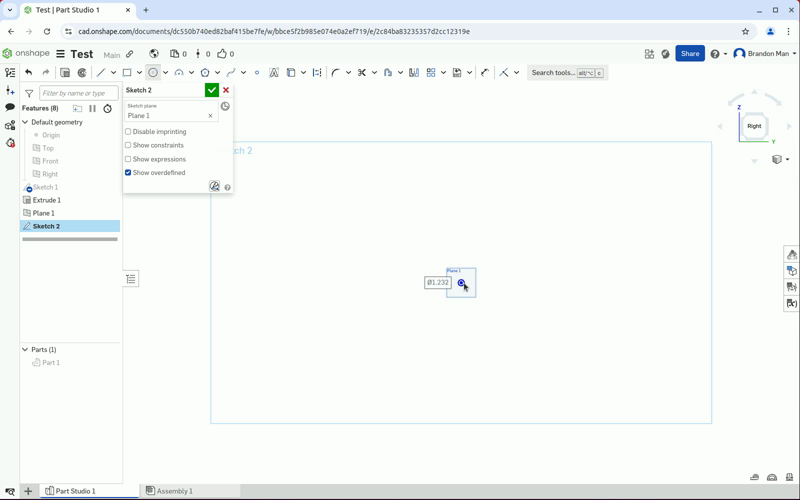
mouse_move(462, 280)
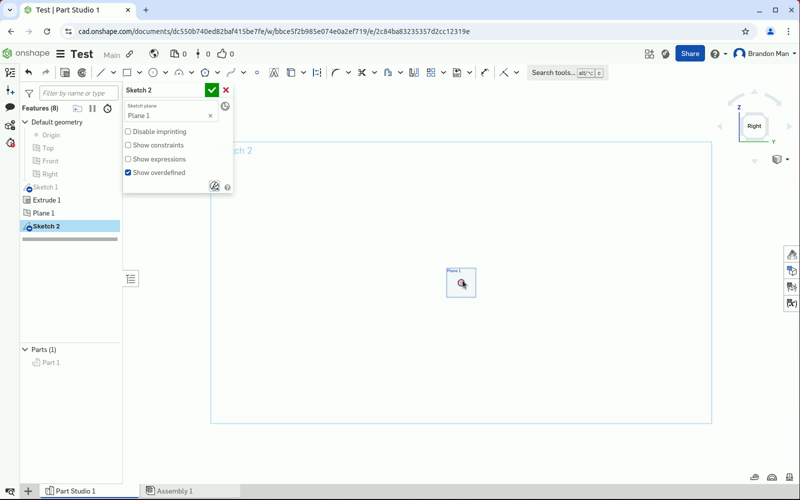
scroll(6)
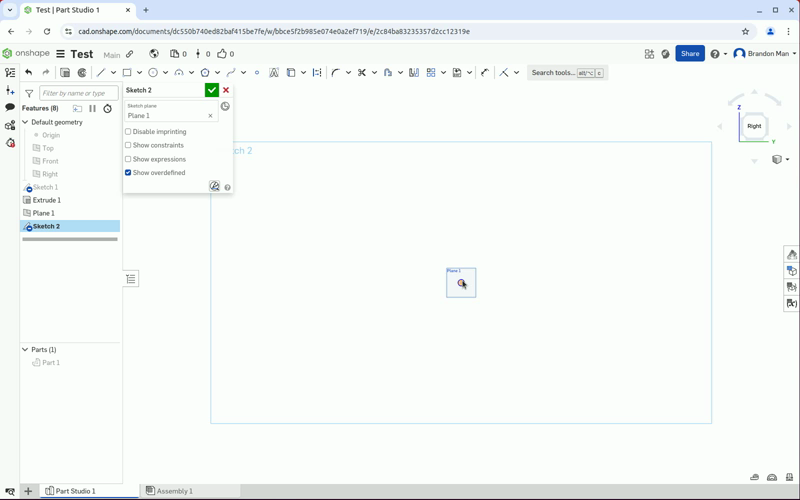
scroll(6)
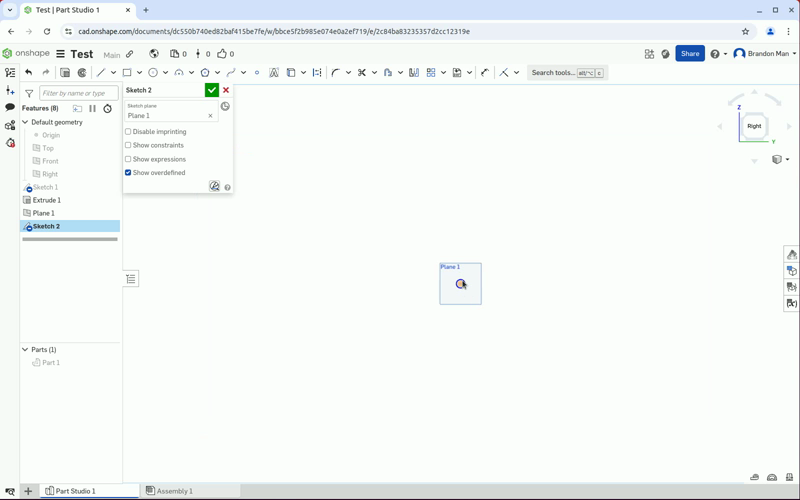
scroll(6)
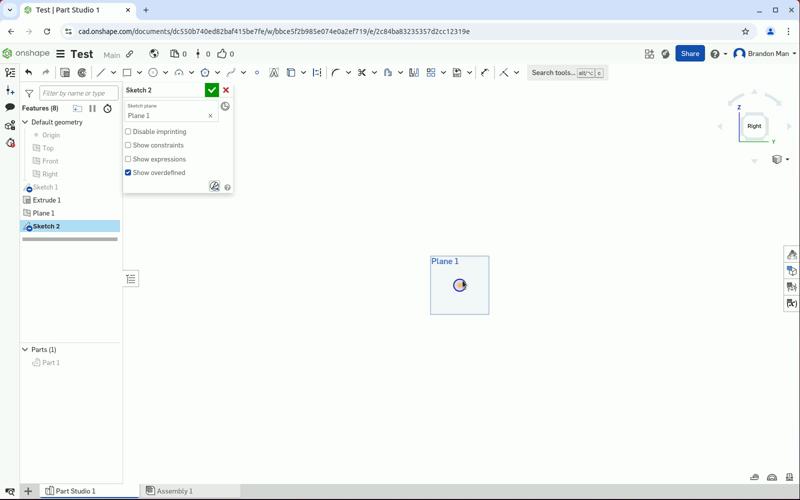
scroll(6)
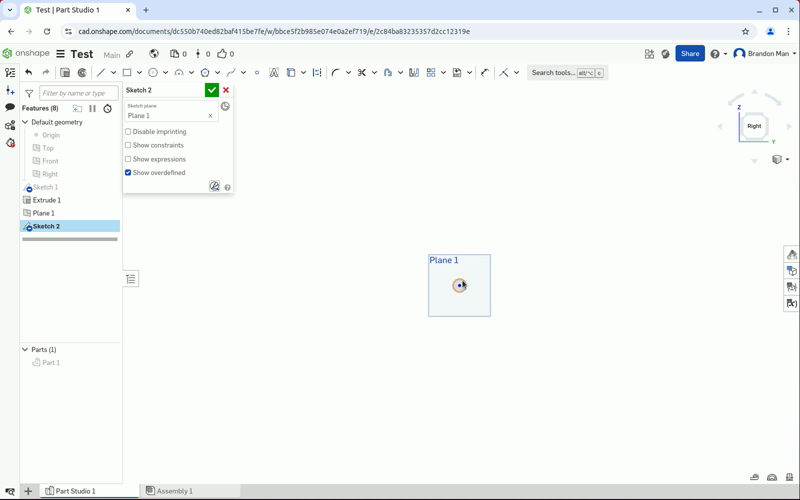
scroll(6)
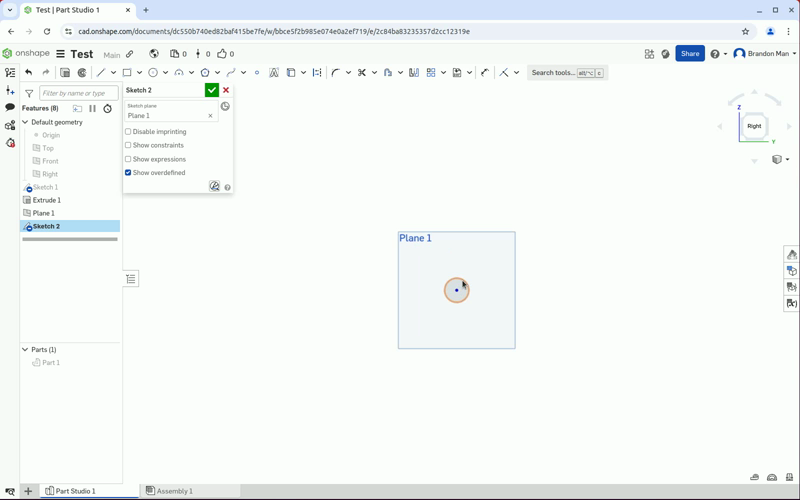
scroll(6)
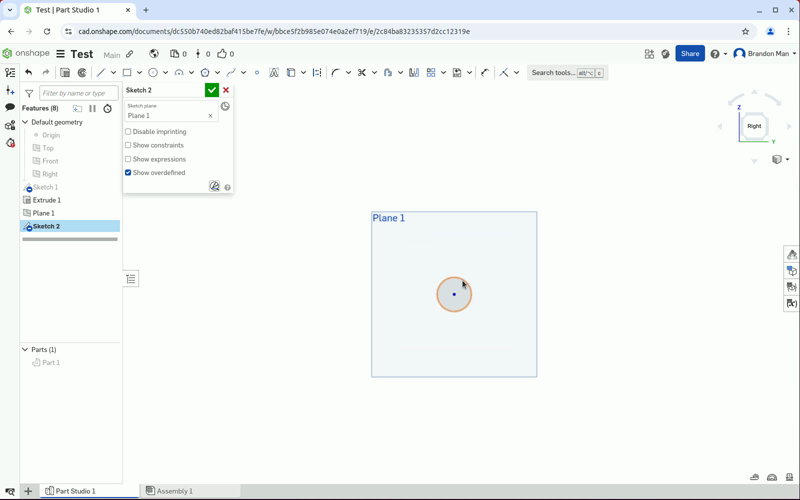
scroll(6)
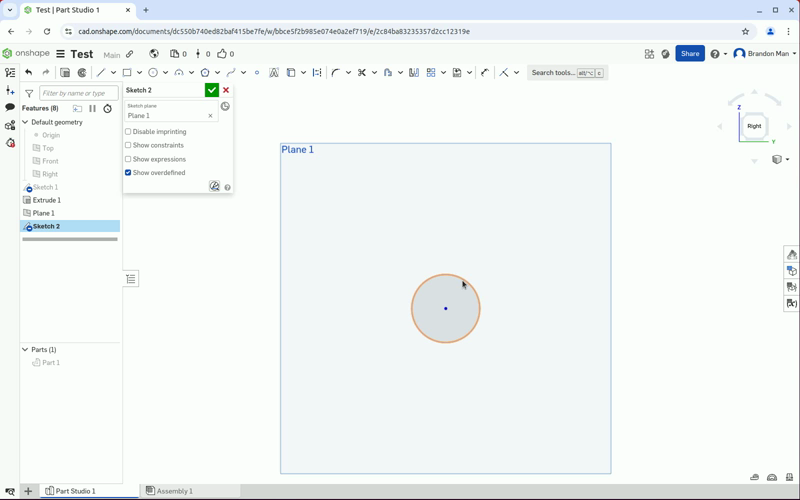
click(462, 280)
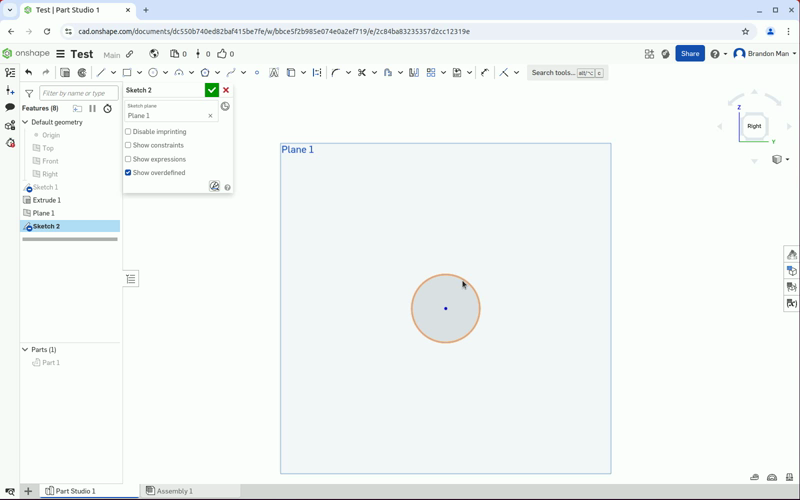
scroll(-6)
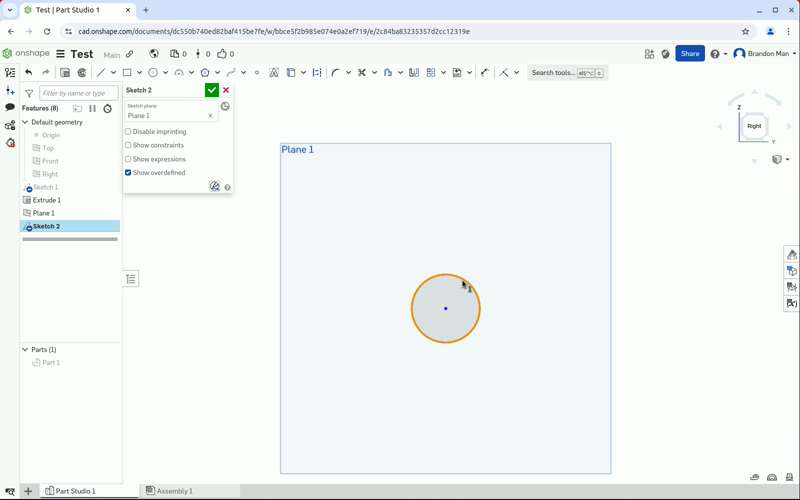
scroll(-6)
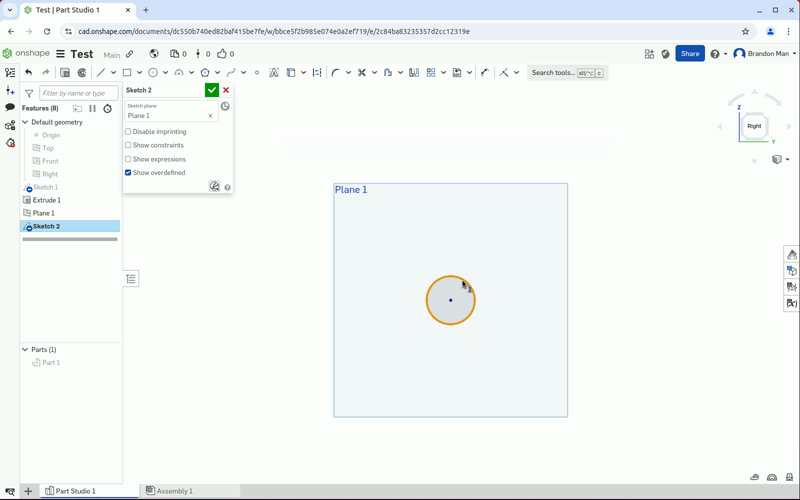
scroll(-6)
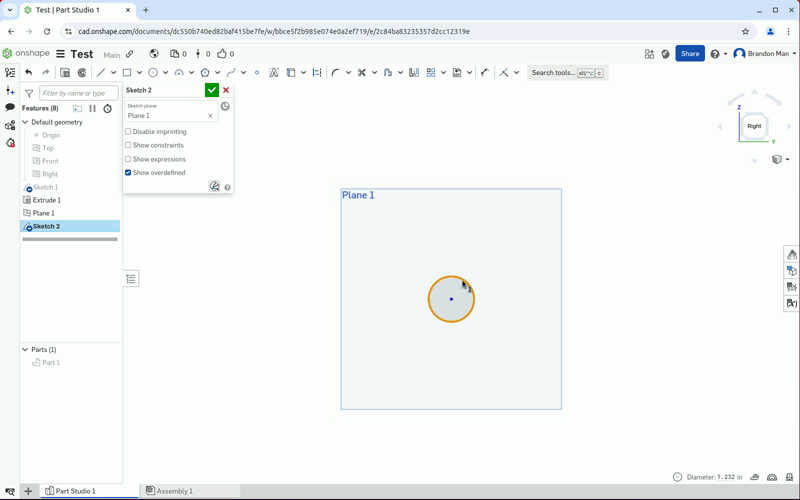
scroll(-6)
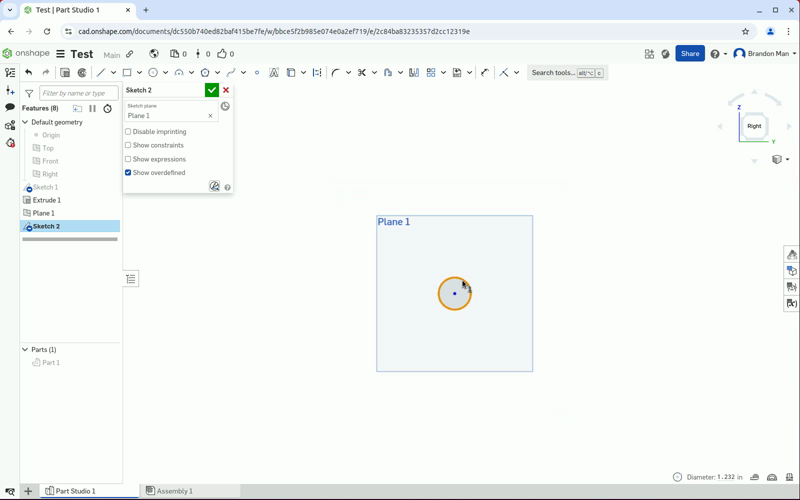
scroll(-6)
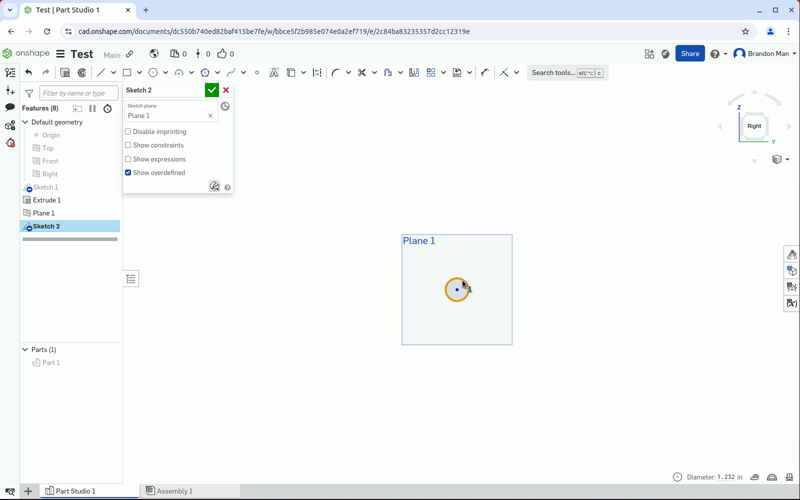
scroll(-6)
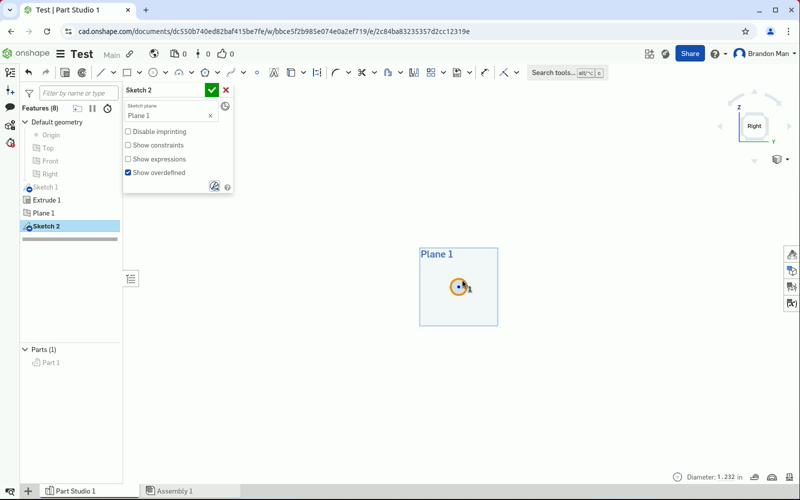
scroll(-6)
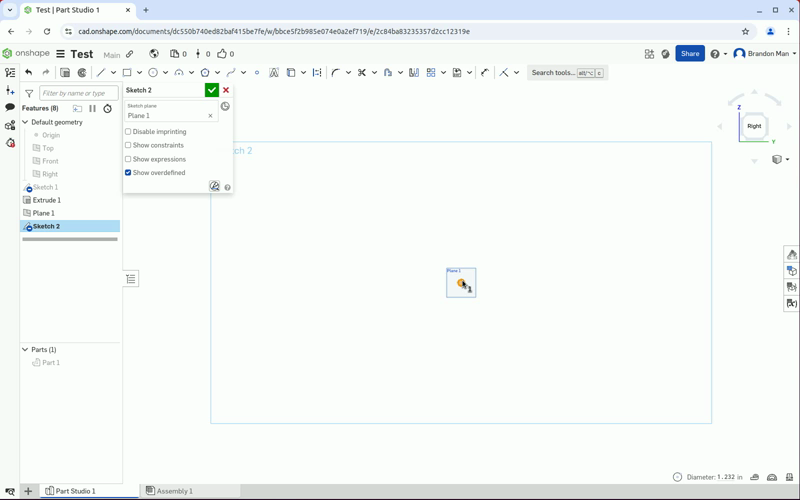
mouse_move(73, 352)
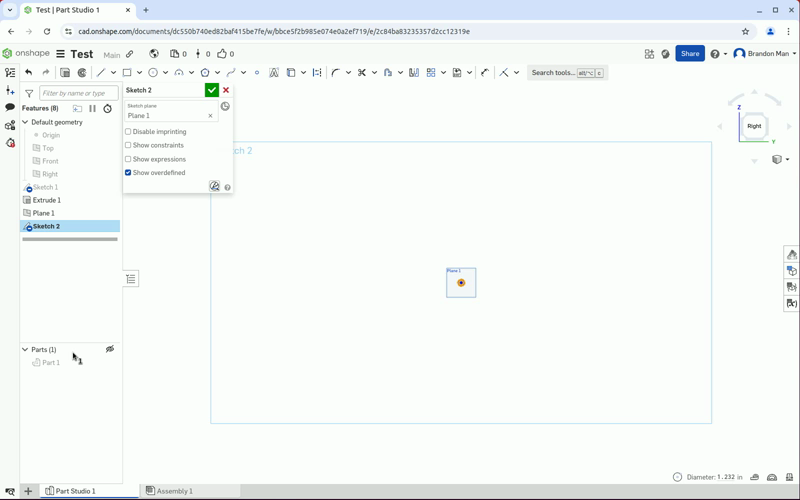
key(shift+y)
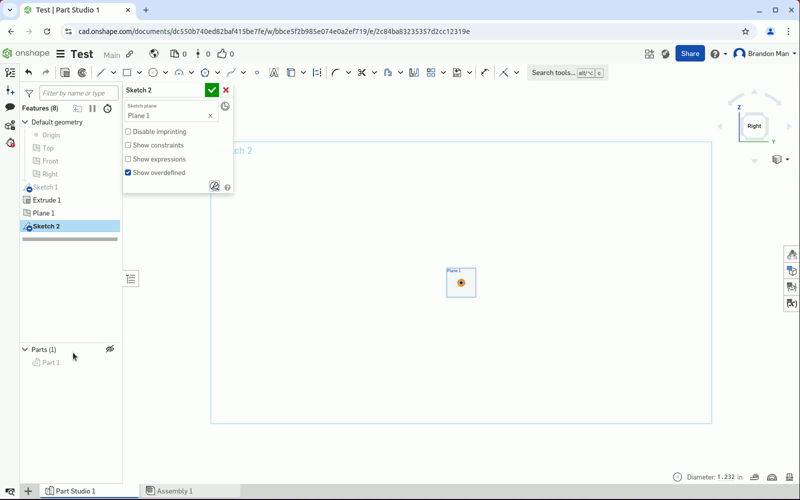
key(shift+e)
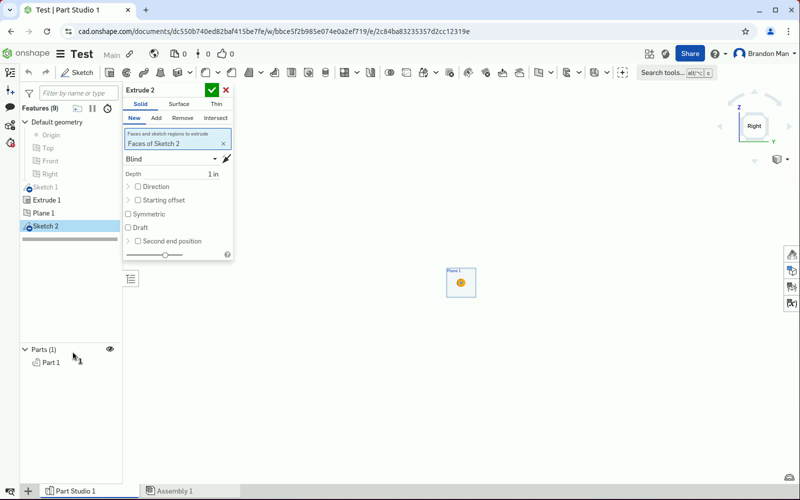
mouse_move(143, 106)
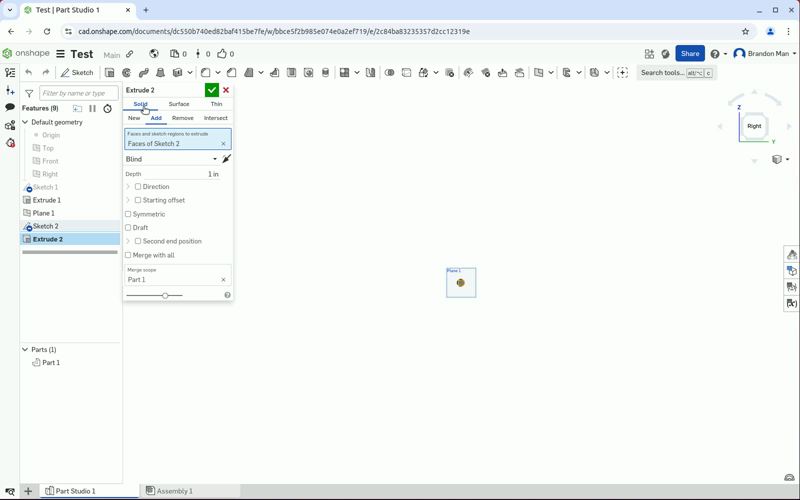
click(143, 106)
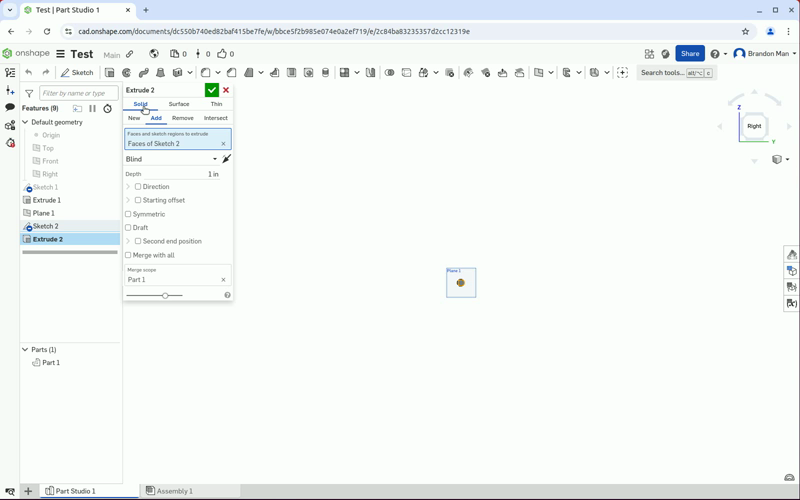
mouse_move(137, 120)
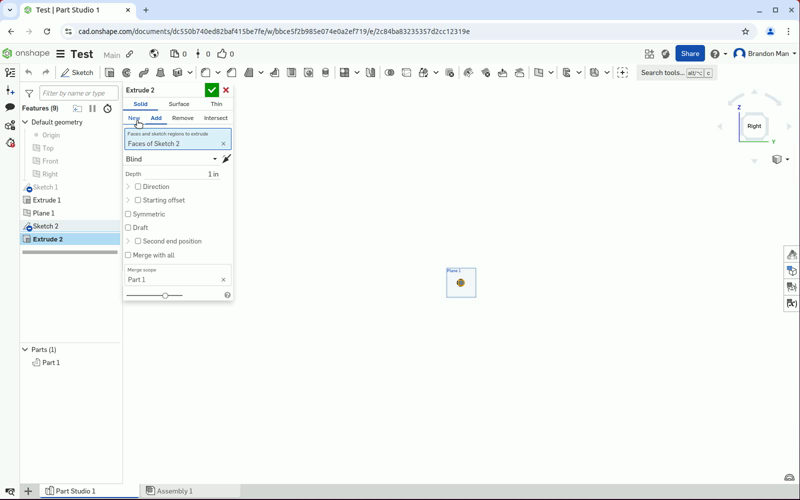
click(137, 120)
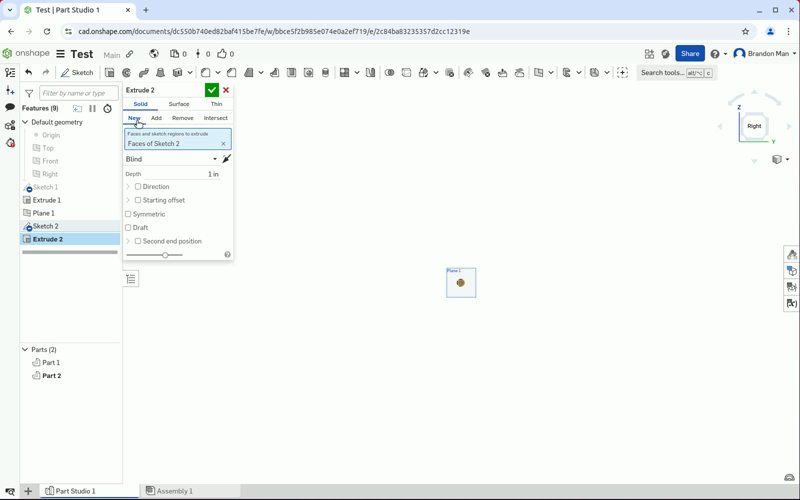
key(tab, 4)
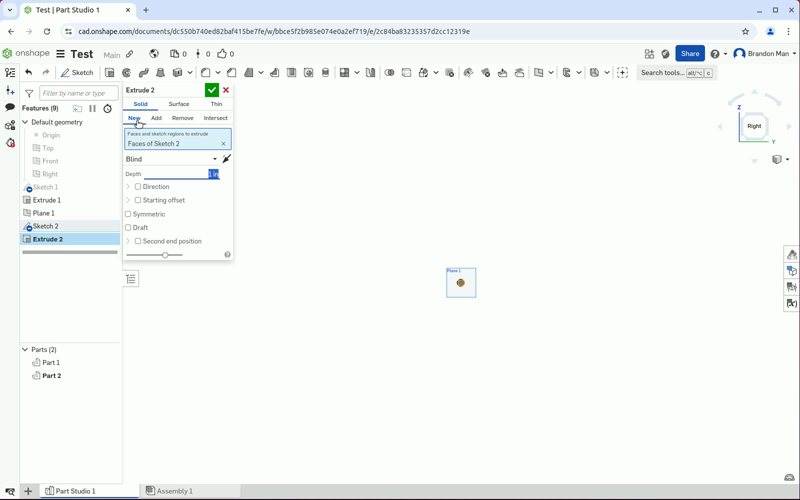
text(0.722)
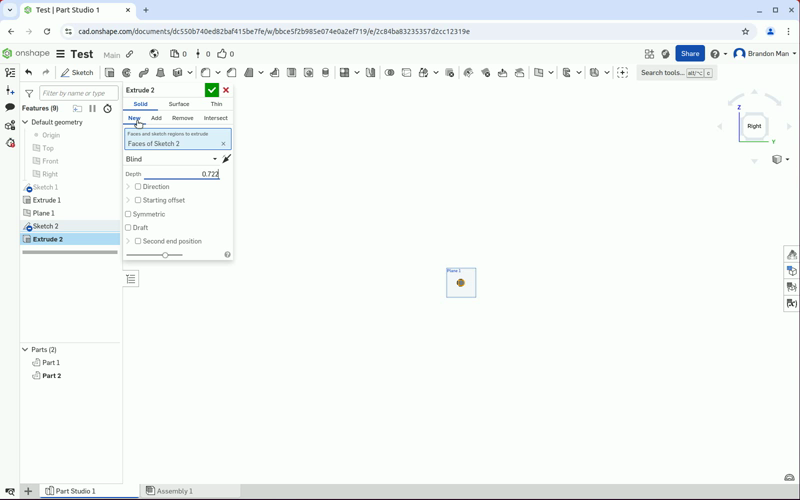
key(enter)
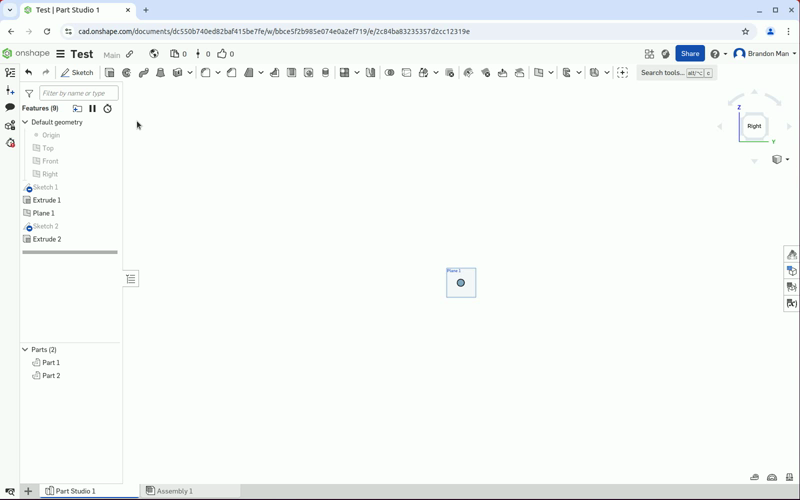
key(shift+h)
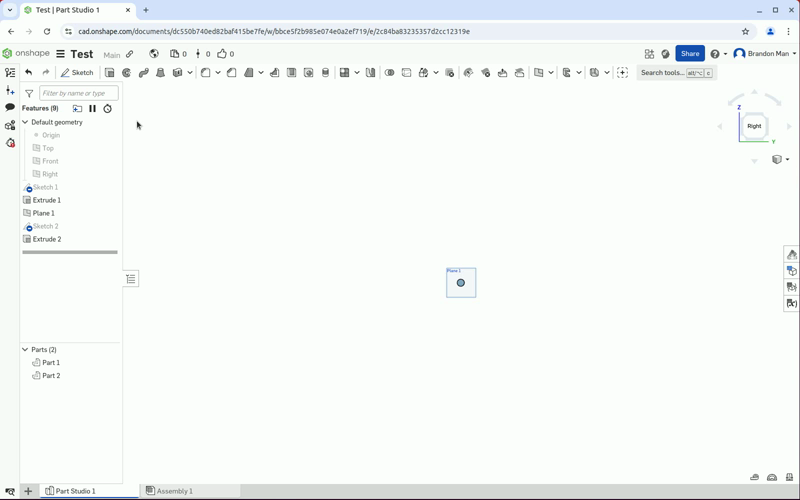
key(shift+h)
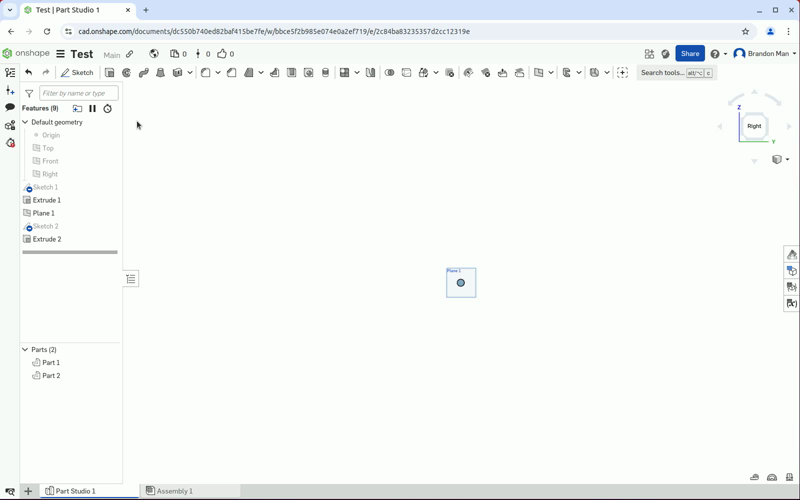
mouse_move(73, 189)
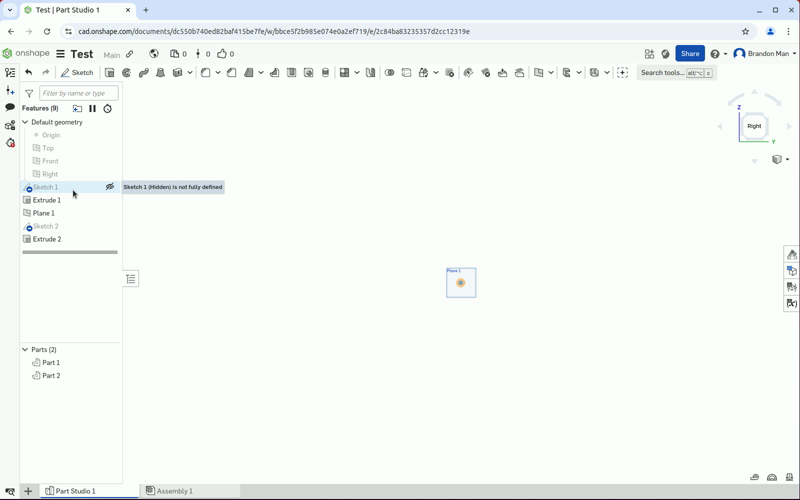
click(73, 189)
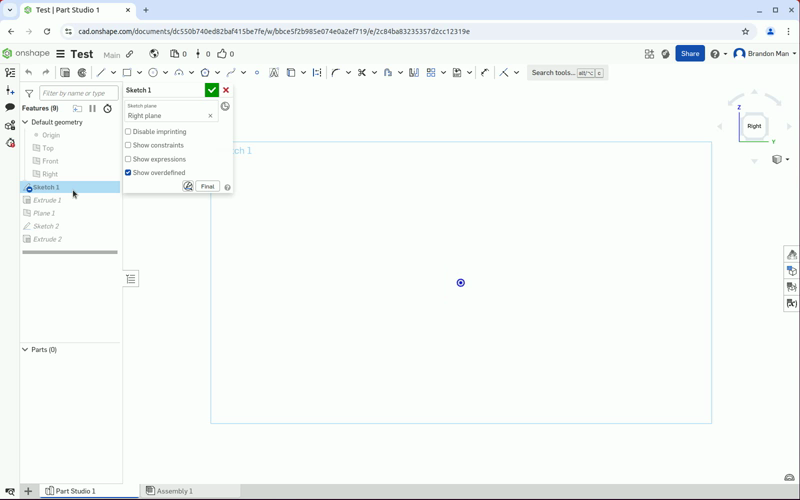
mouse_move(229, 92)
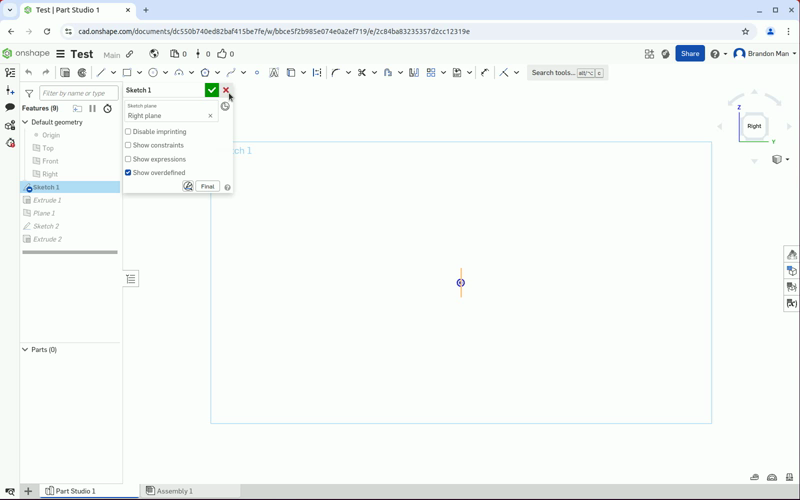
click(229, 92)
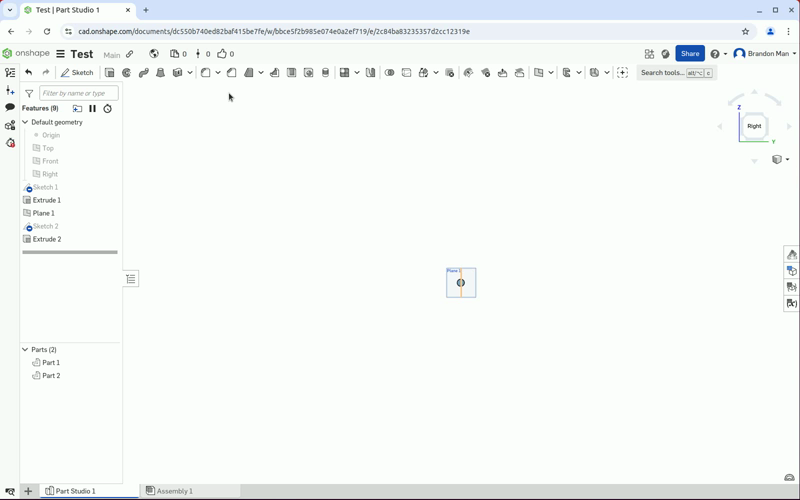
mouse_move(541, 75)
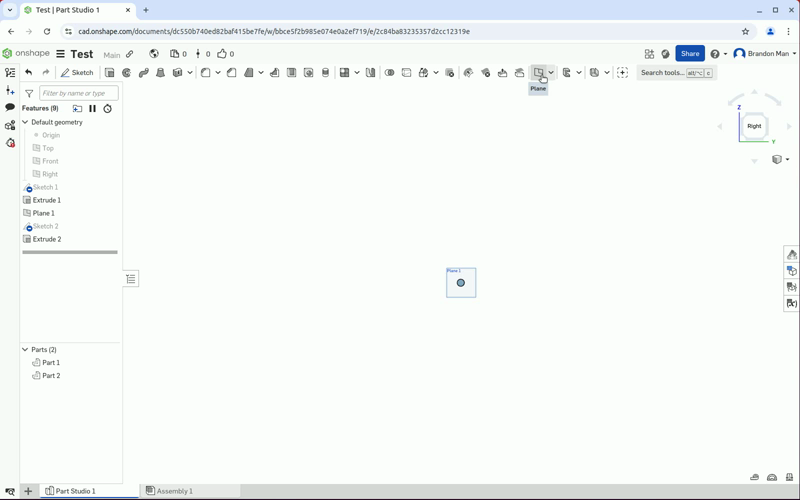
click(541, 75)
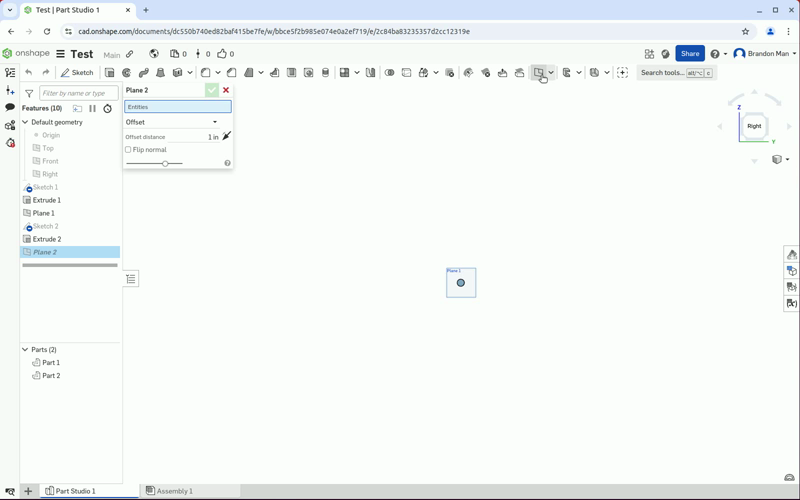
mouse_move(73, 176)
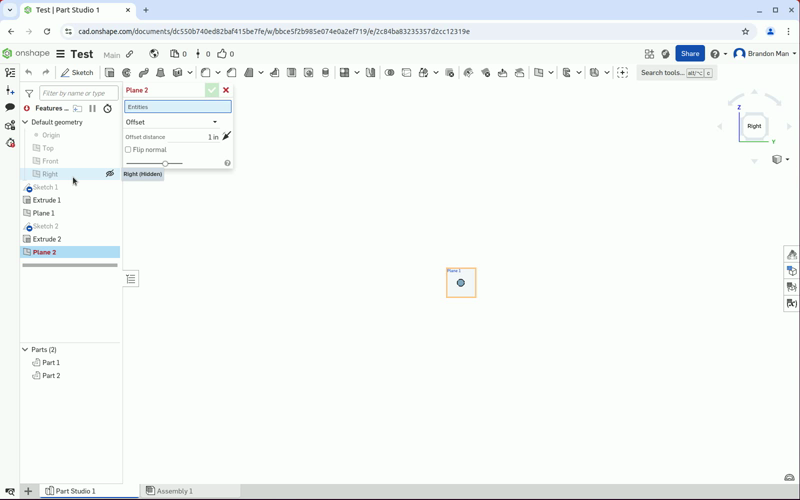
click(73, 176)
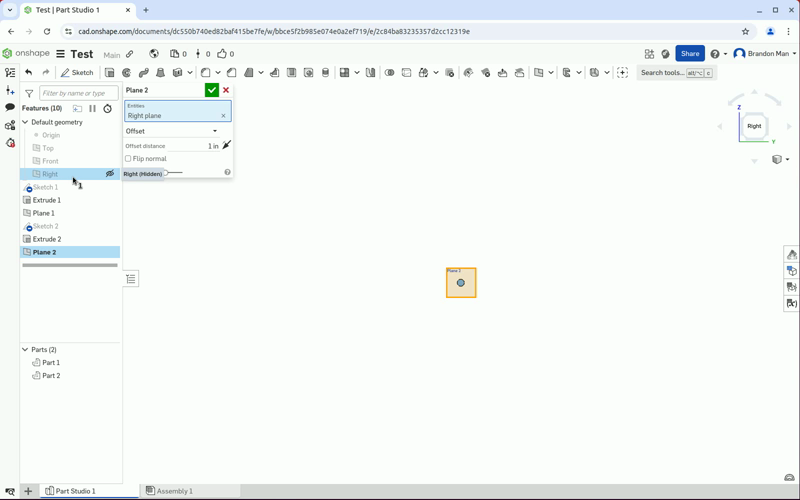
key(tab, 2)
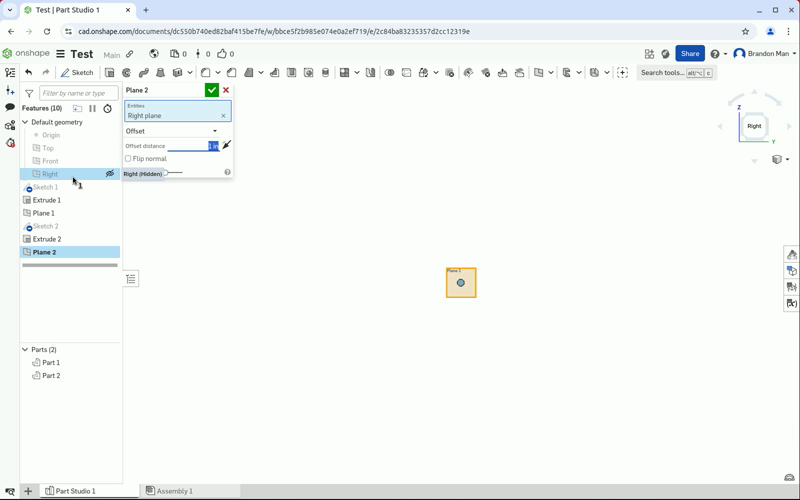
text(21.198)
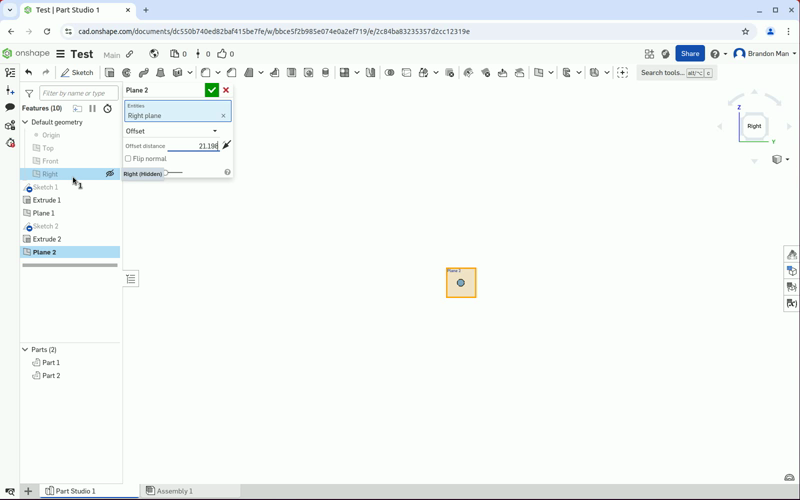
key(enter, 2)
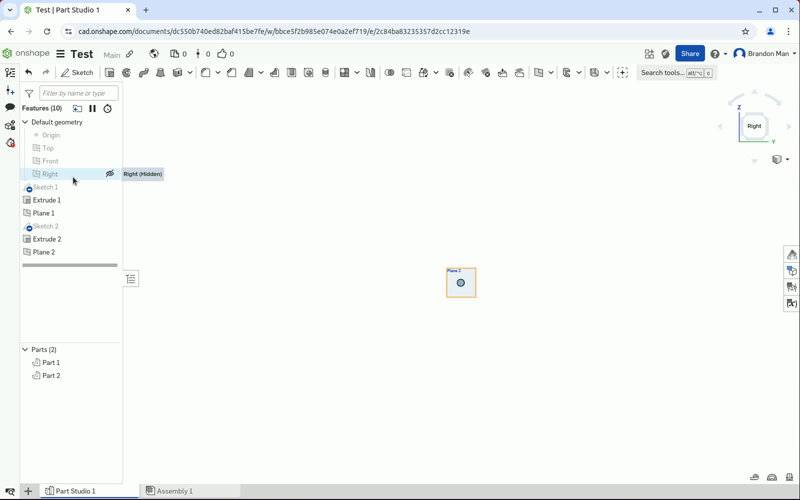
key(shift+s)
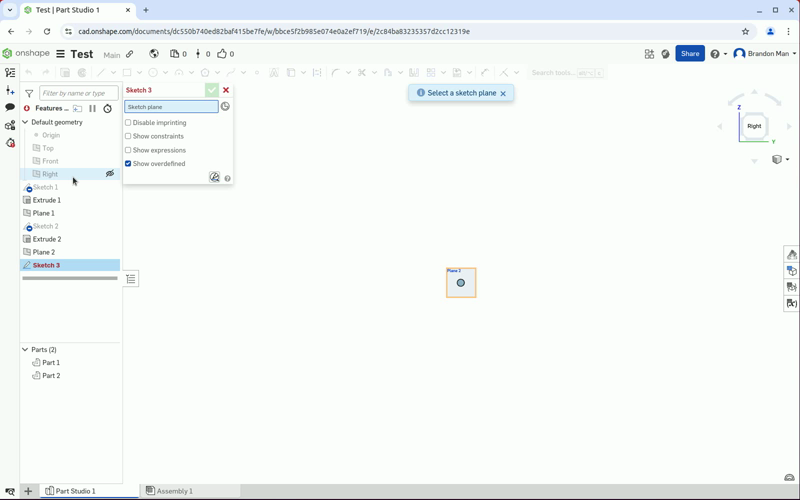
mouse_move(73, 254)
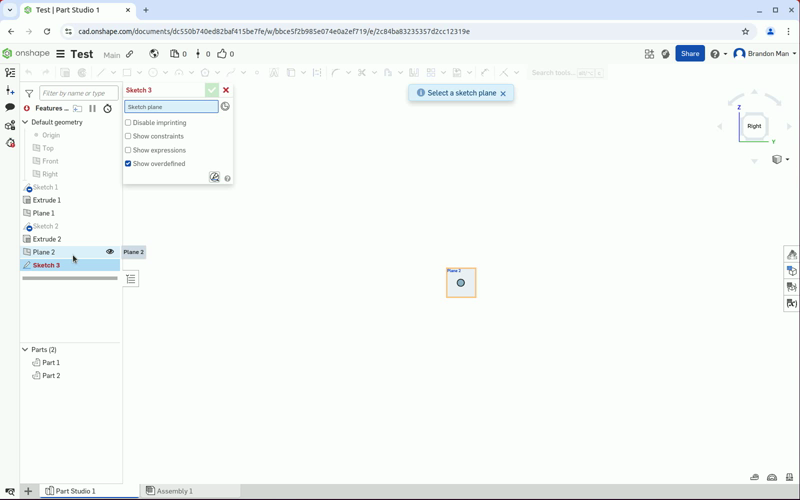
click(73, 254)
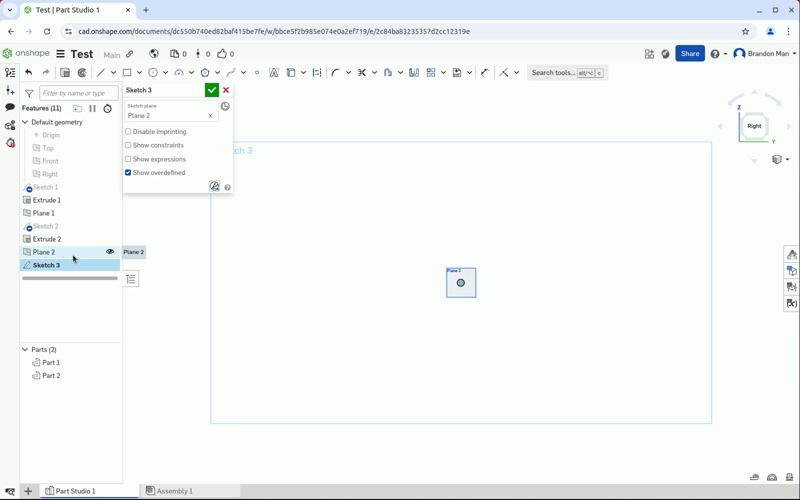
mouse_move(73, 352)
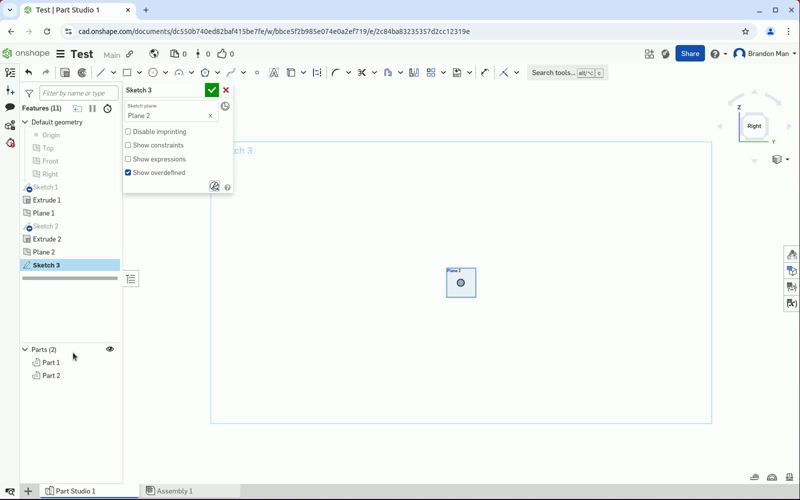
key(y)
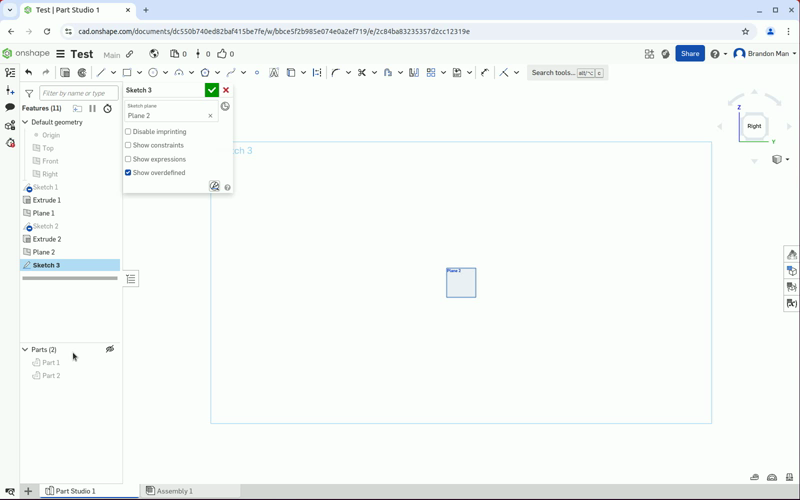
key(c)
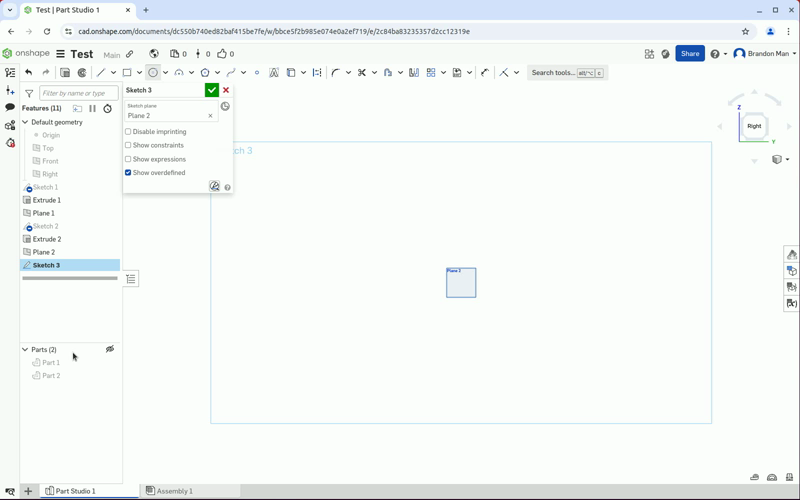
key_down(shift)
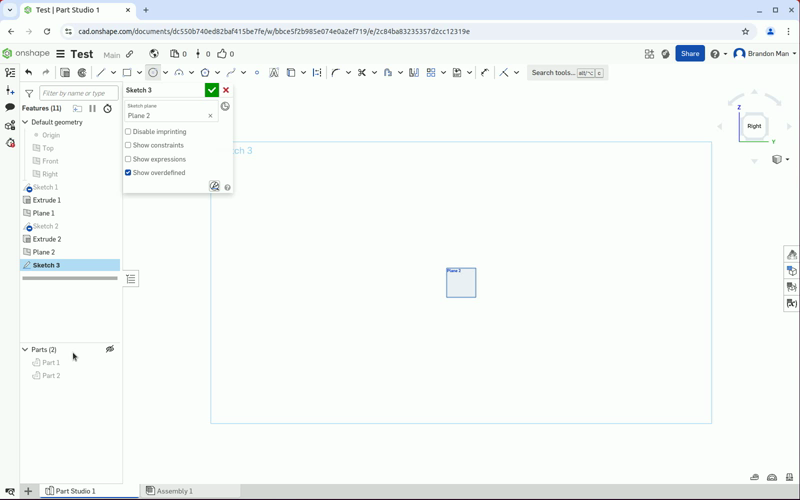
mouse_move(460, 282)
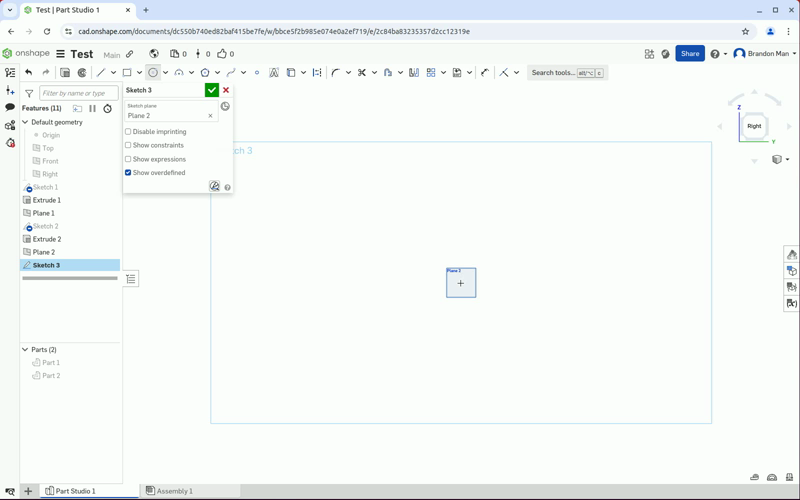
click(460, 282)
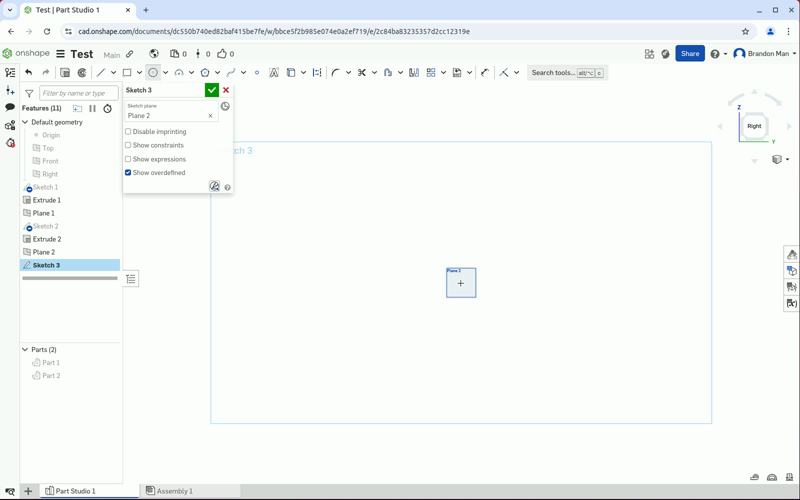
key_up(shift)
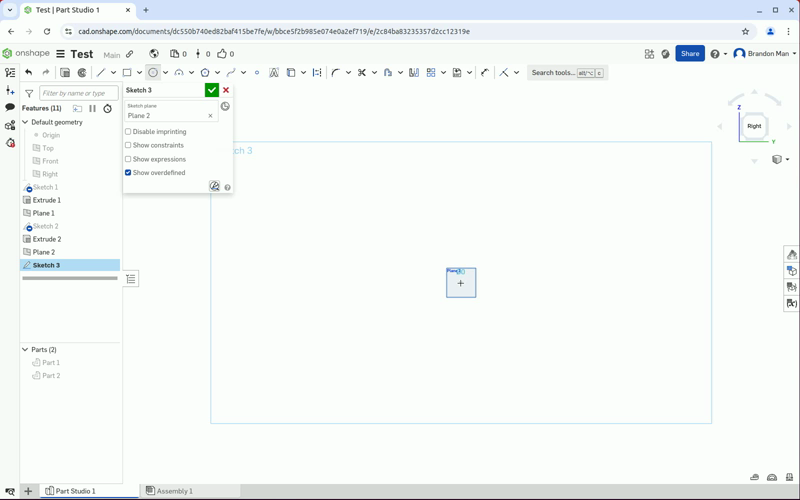
mouse_move(463, 282)
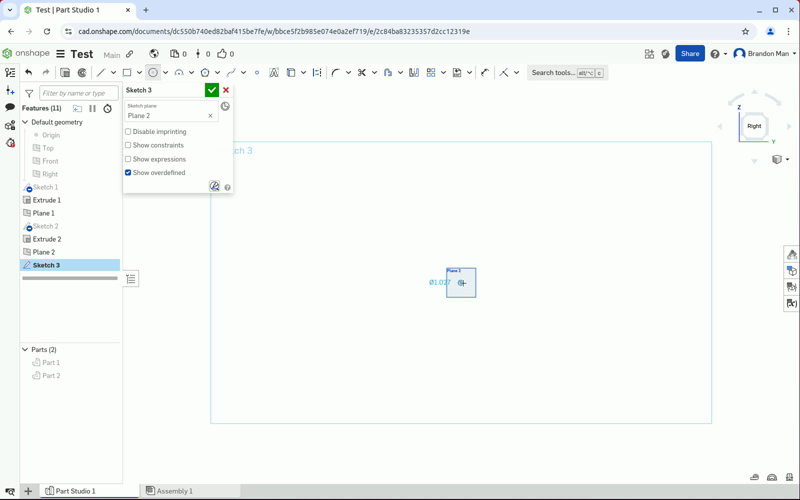
scroll(6)
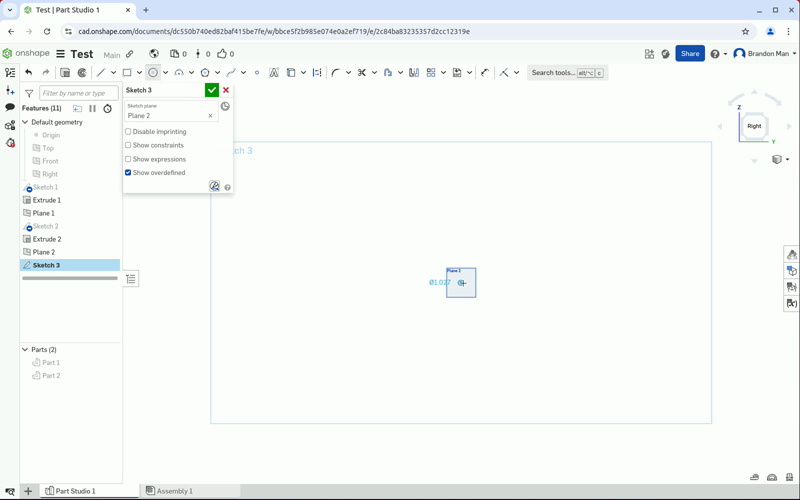
scroll(6)
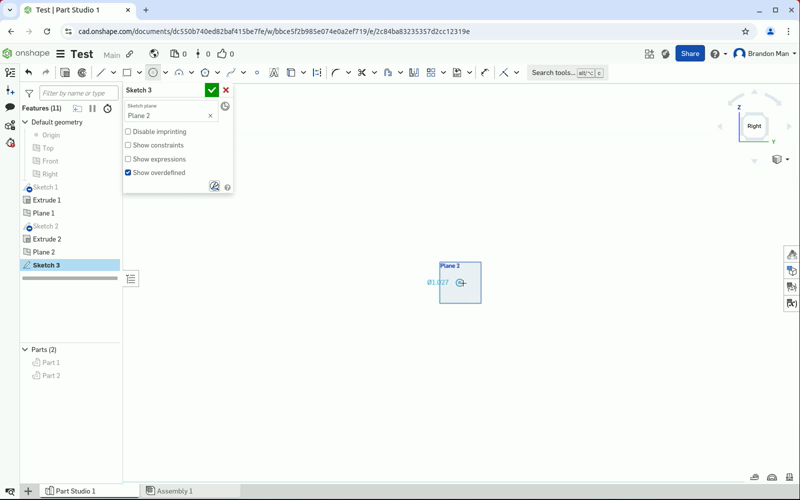
scroll(6)
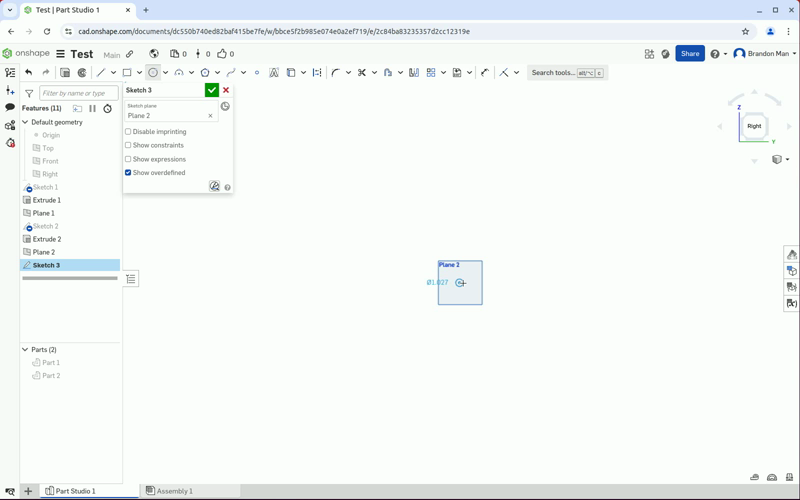
scroll(6)
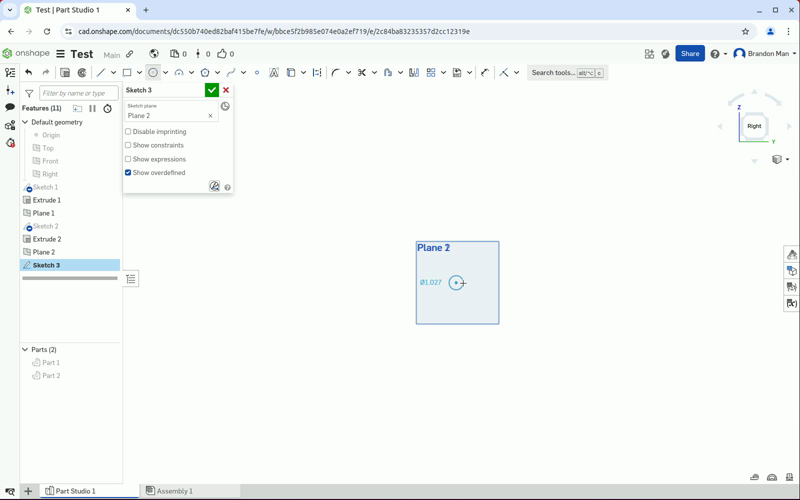
scroll(6)
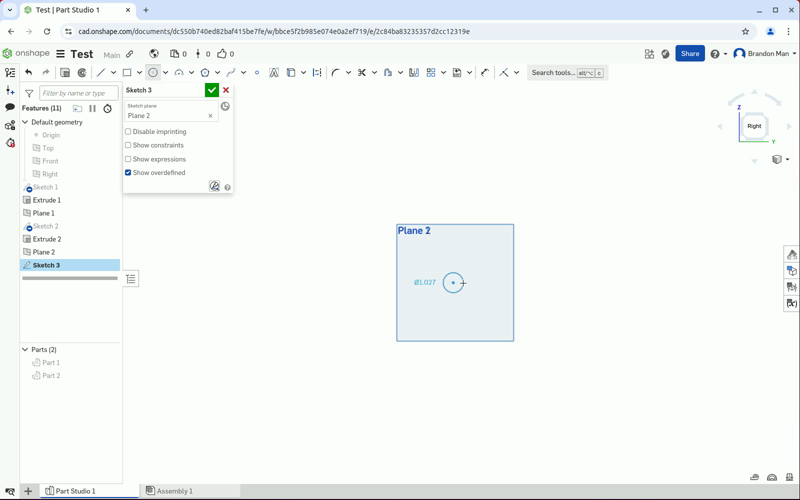
scroll(6)
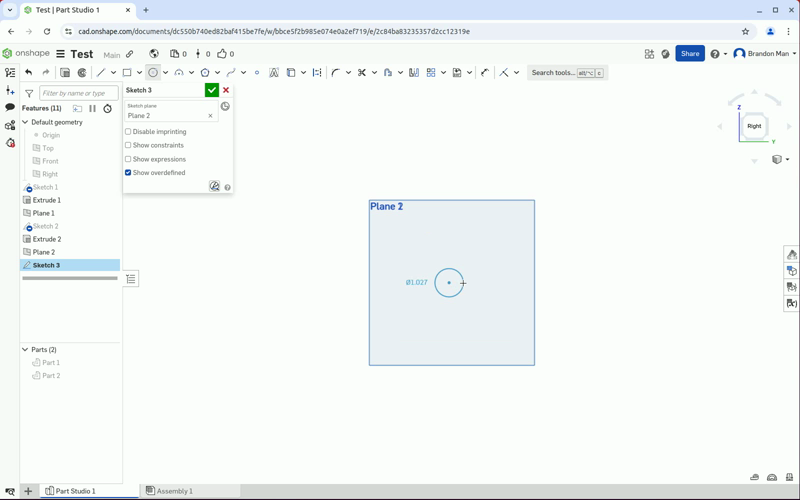
scroll(6)
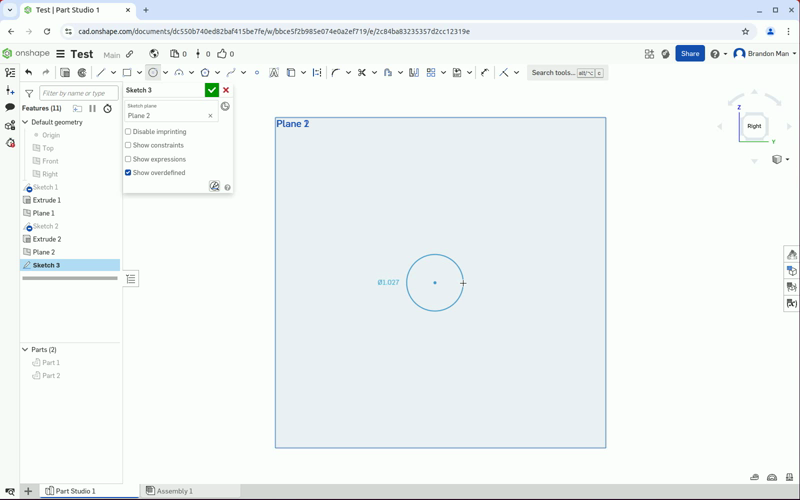
click(463, 282)
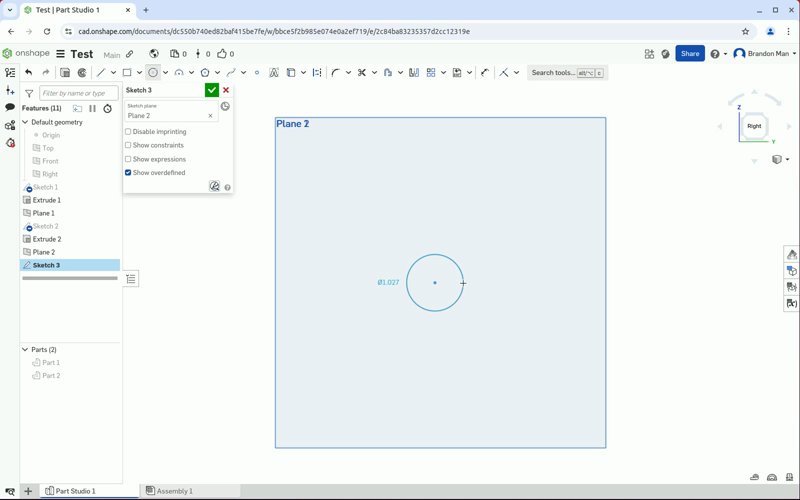
scroll(-6)
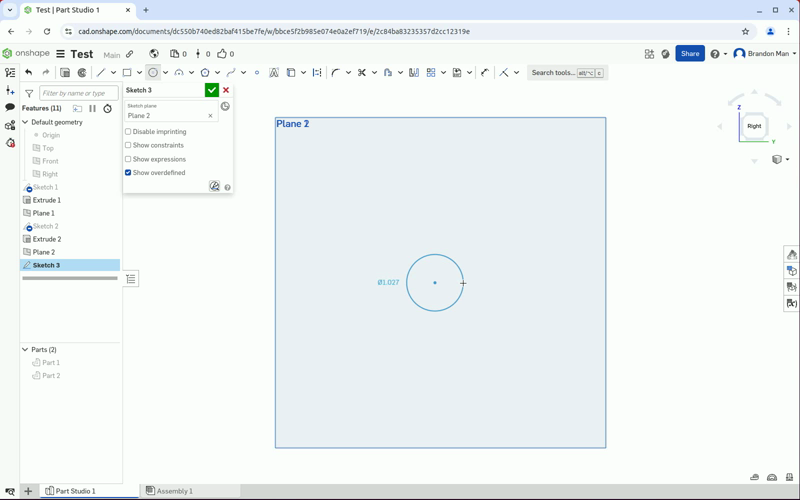
scroll(-6)
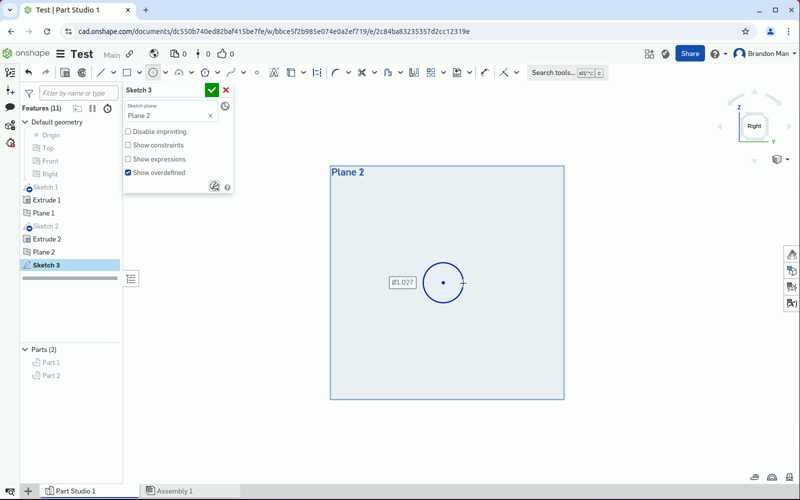
scroll(-6)
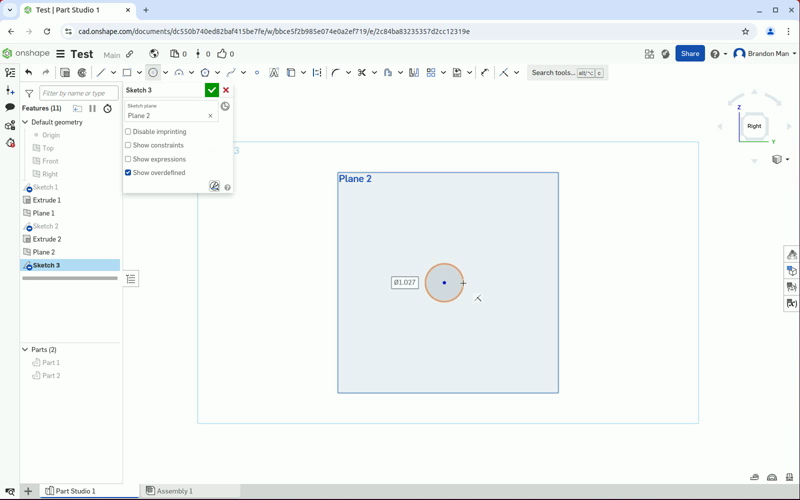
scroll(-6)
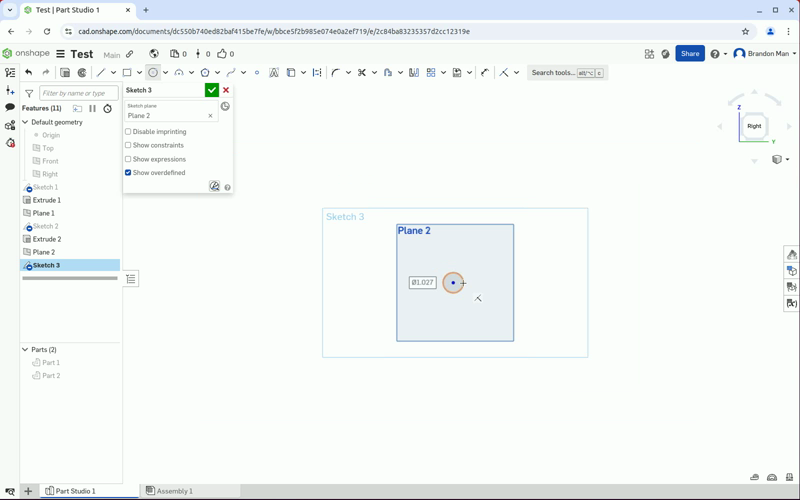
scroll(-6)
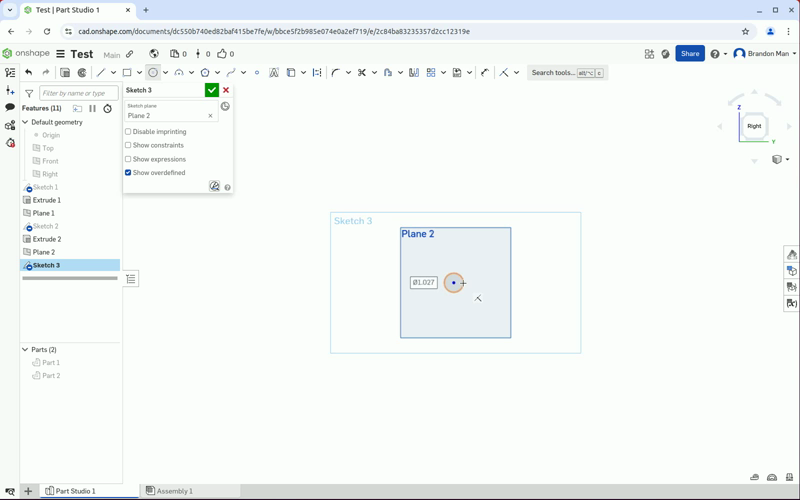
scroll(-6)
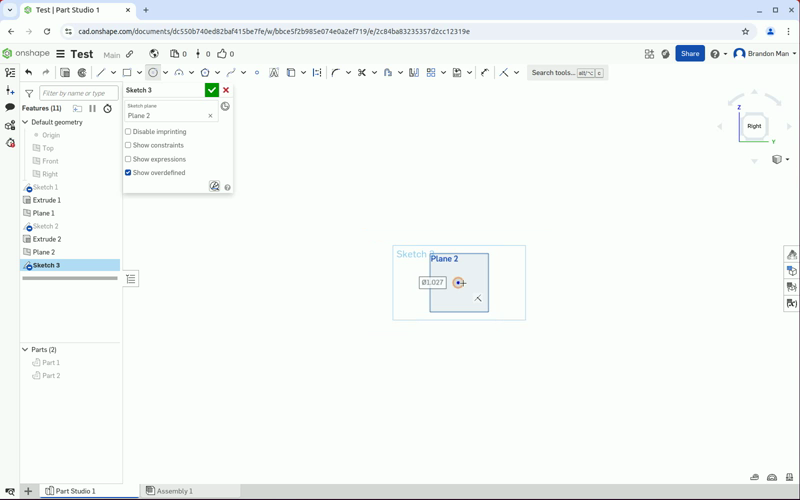
scroll(-6)
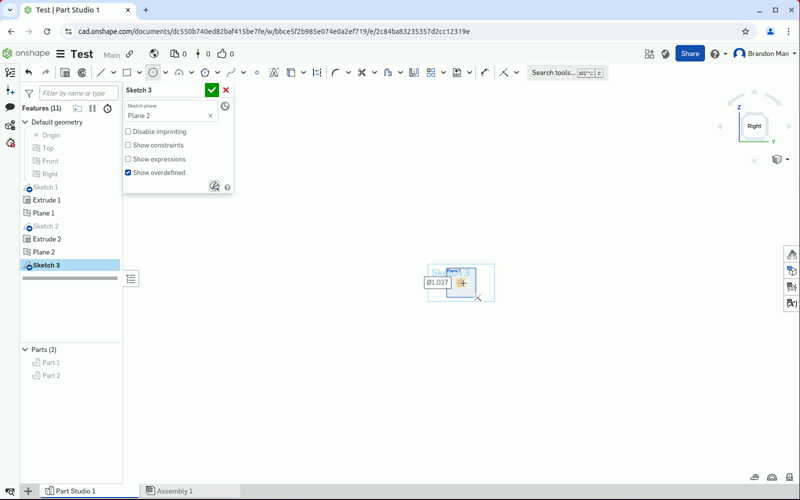
key(esc)
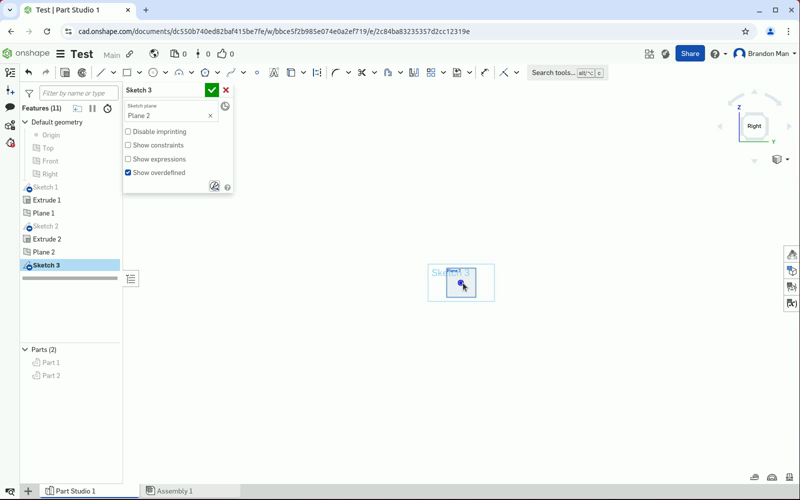
mouse_move(460, 284)
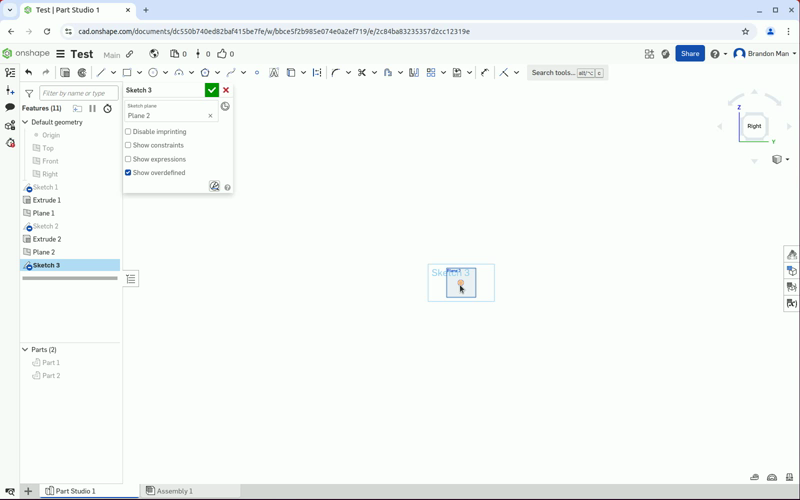
scroll(6)
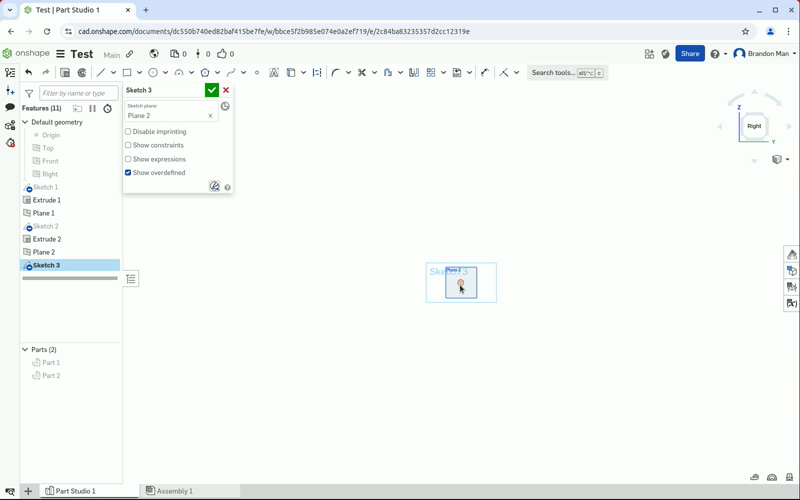
scroll(6)
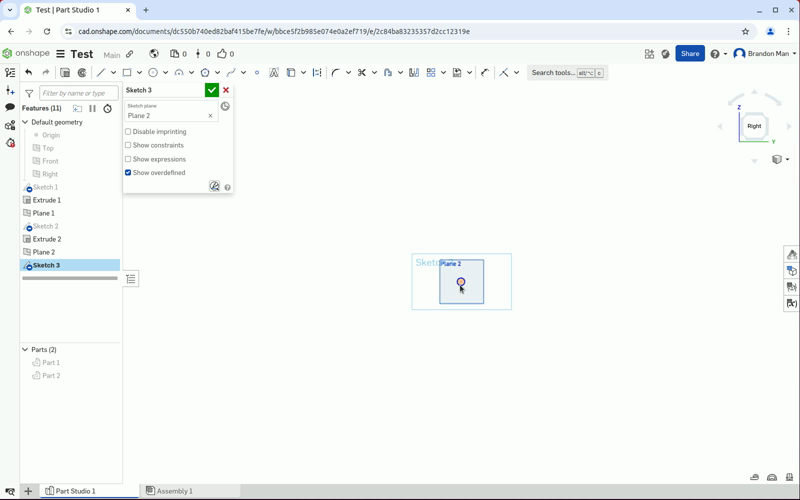
scroll(6)
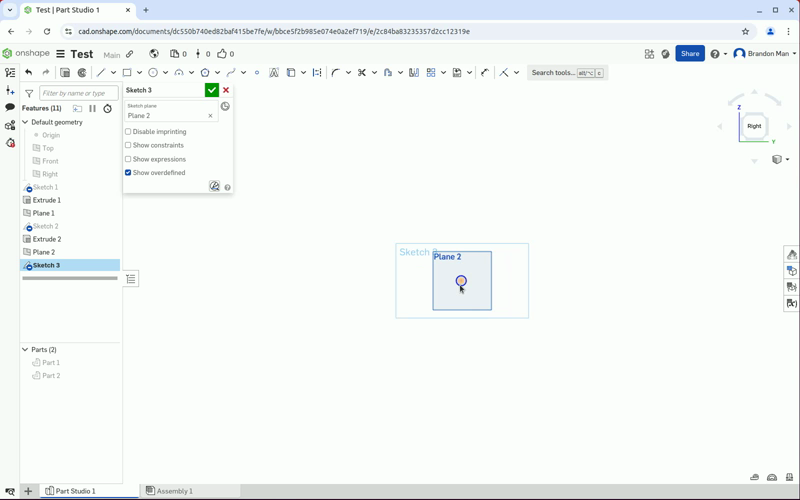
scroll(6)
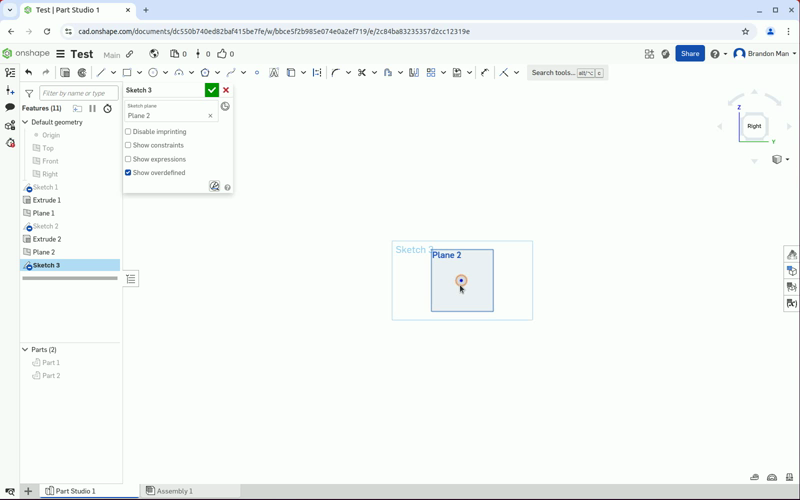
scroll(6)
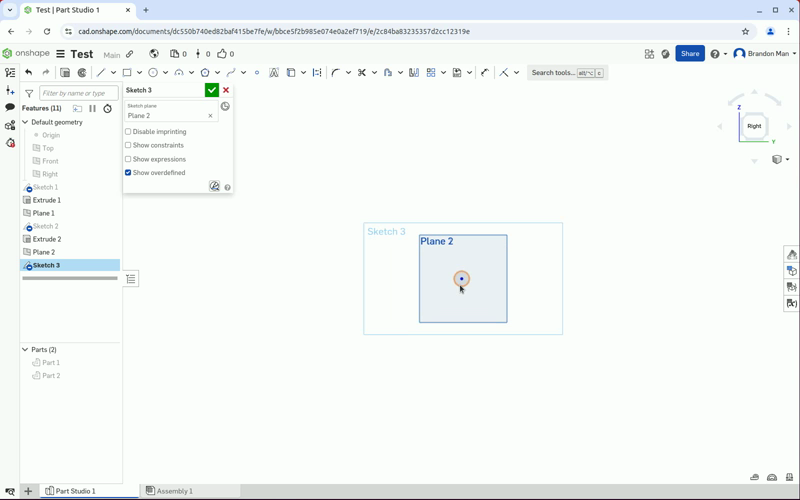
scroll(6)
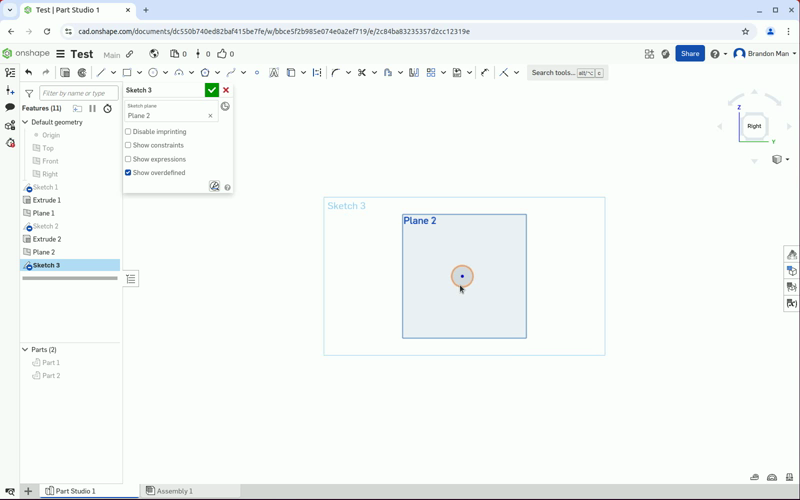
scroll(6)
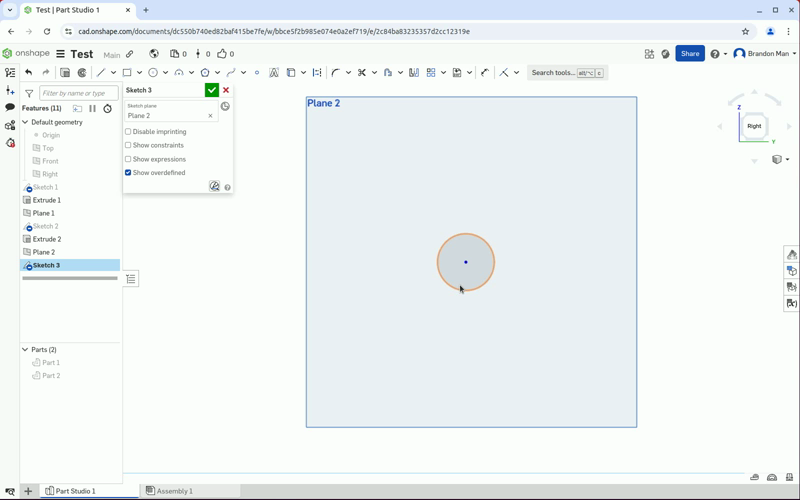
click(460, 284)
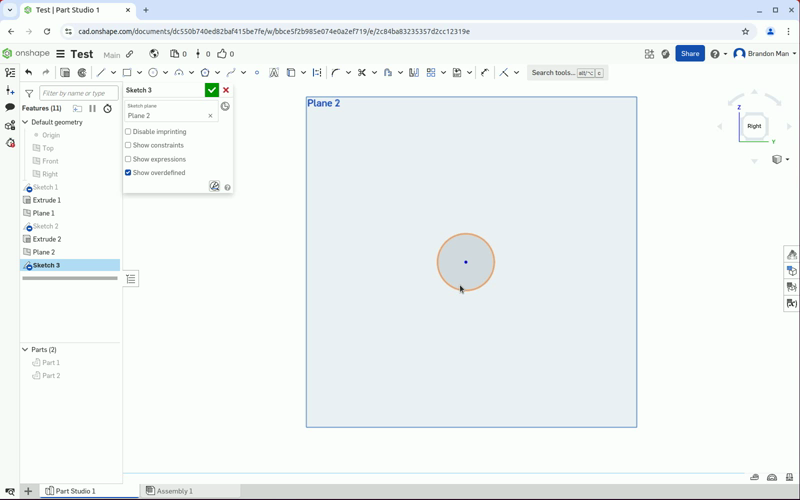
scroll(-6)
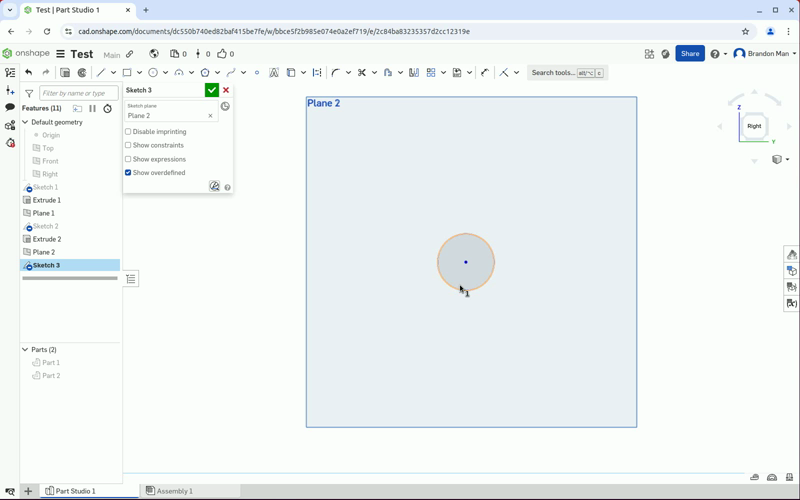
scroll(-6)
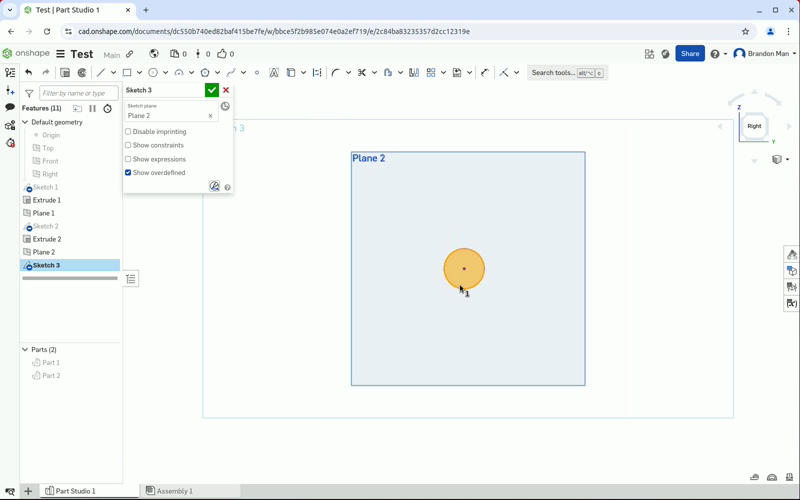
scroll(-6)
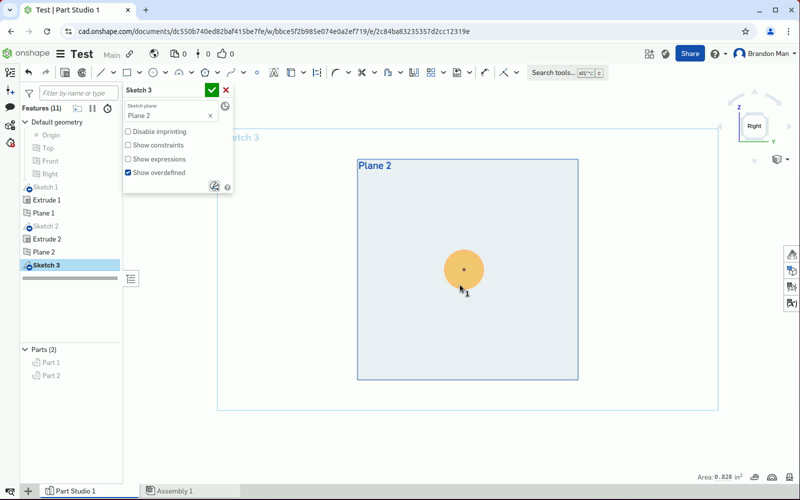
scroll(-6)
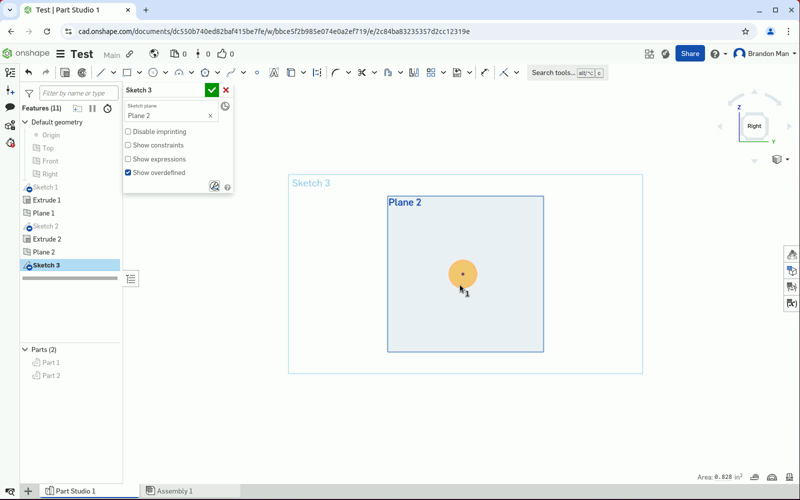
scroll(-6)
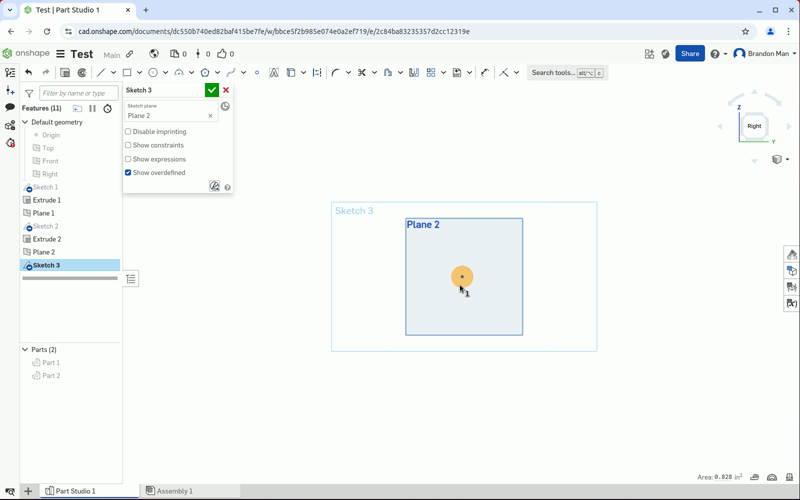
scroll(-6)
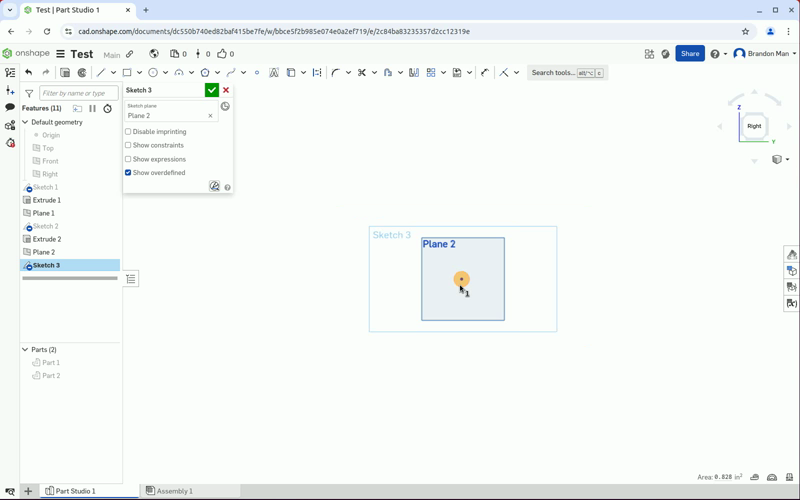
scroll(-6)
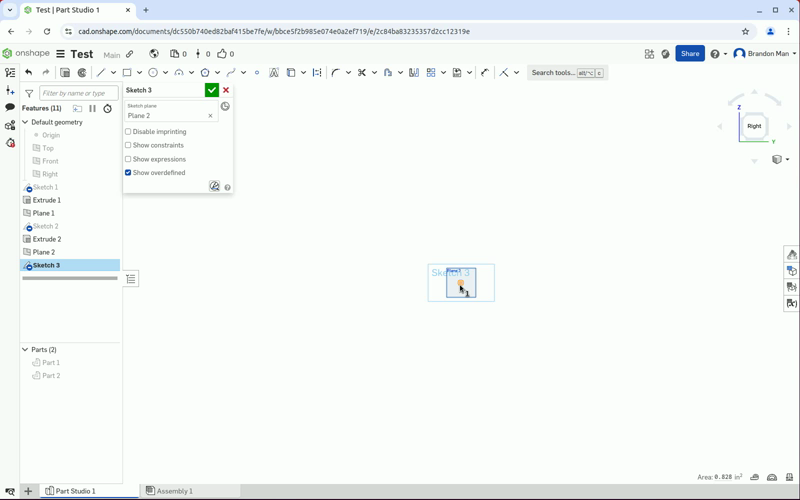
mouse_move(73, 352)
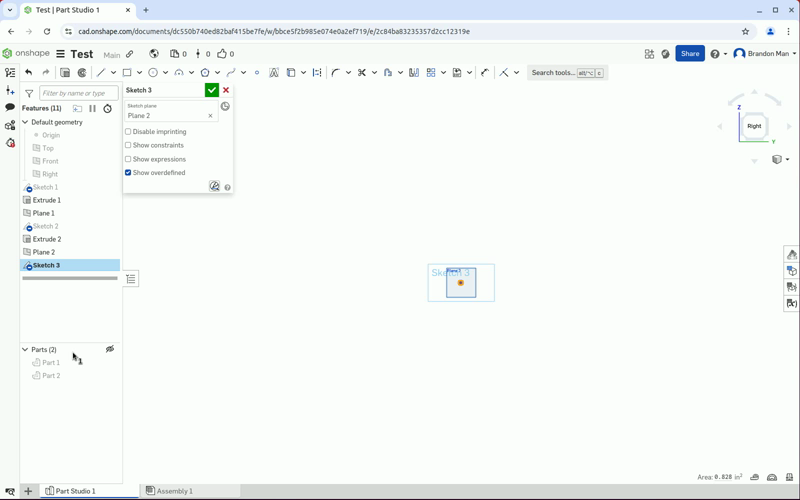
key(shift+y)
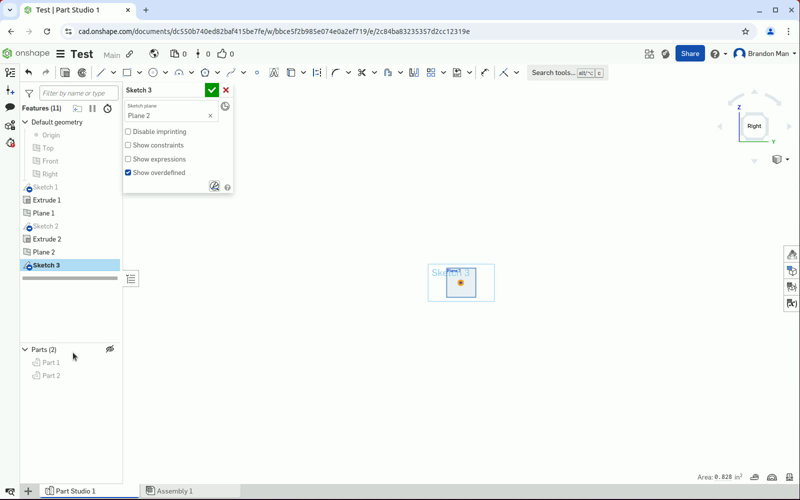
key(shift+e)
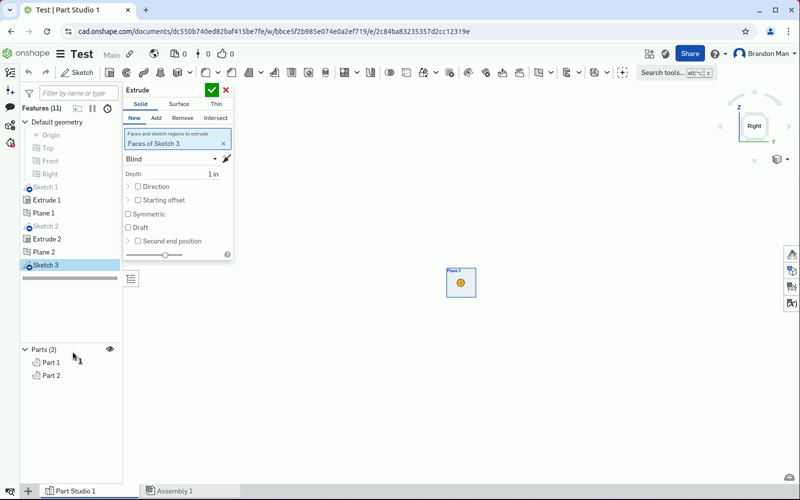
mouse_move(143, 106)
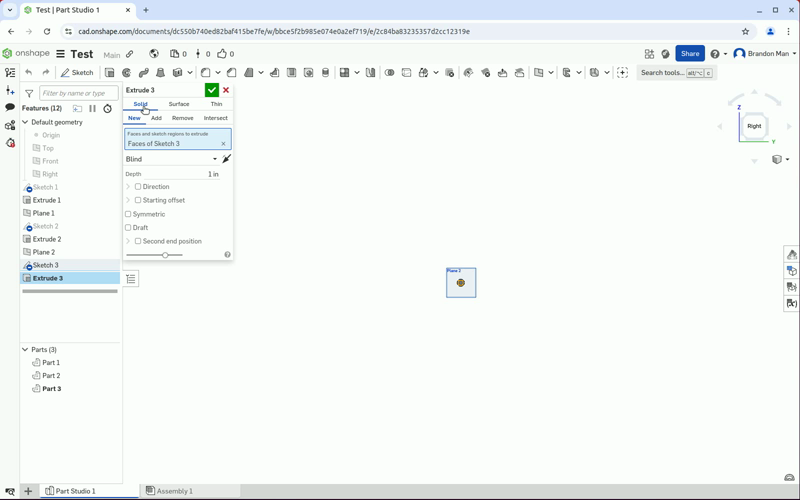
click(143, 106)
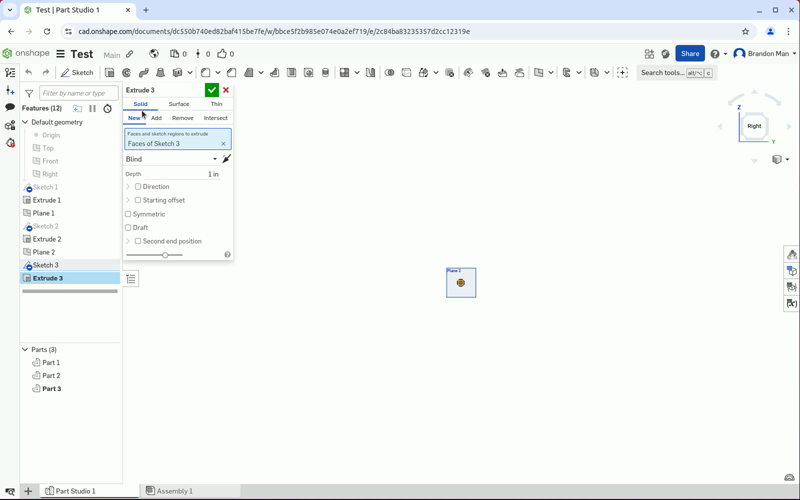
mouse_move(137, 120)
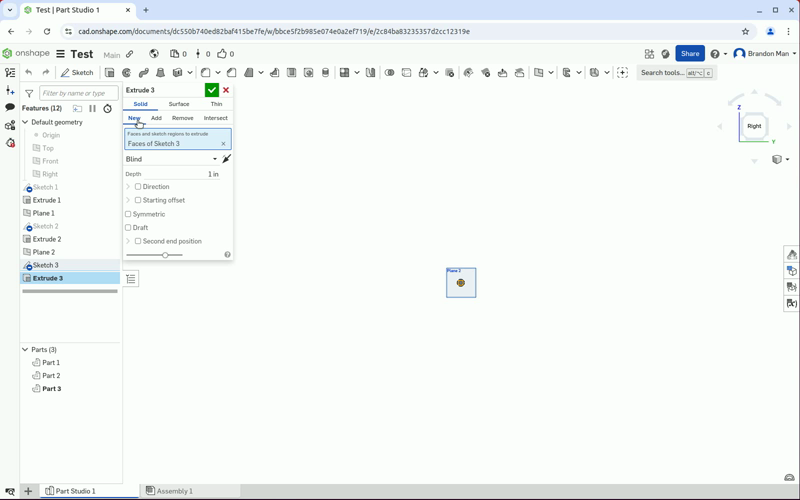
click(137, 120)
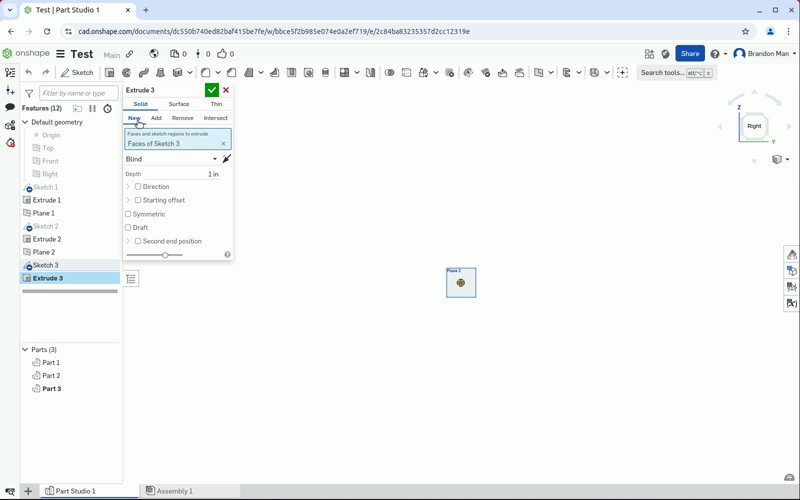
key(tab, 4)
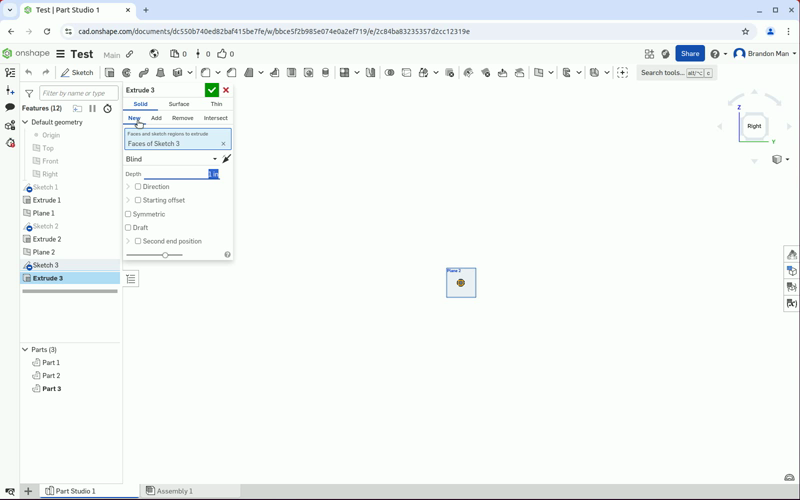
text(1.926)
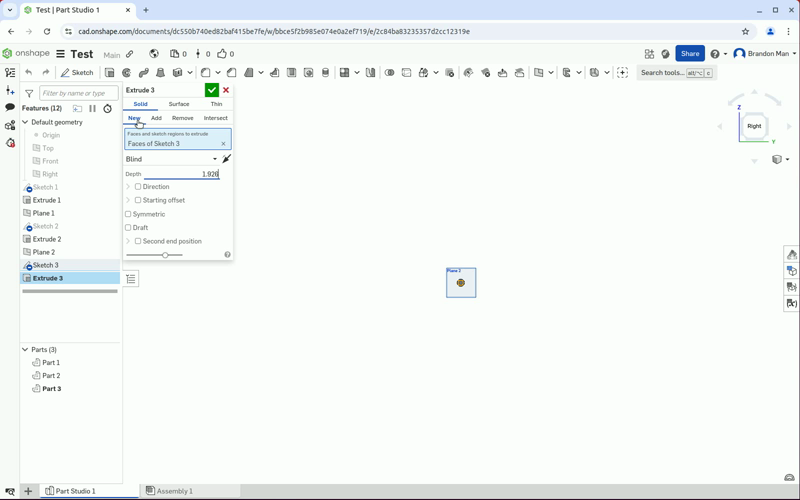
key(enter)
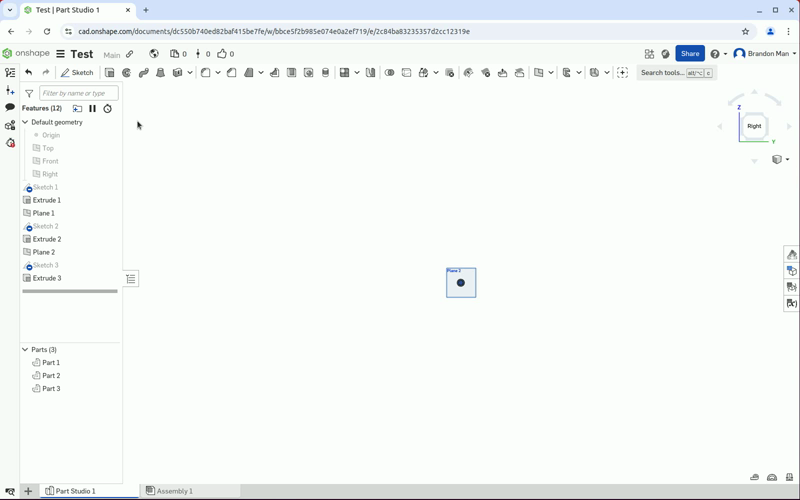
key(shift+h)
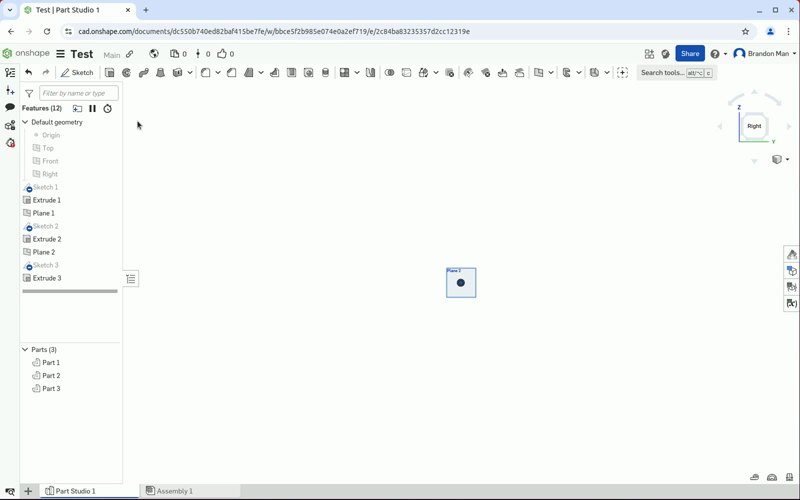
key(shift+h)
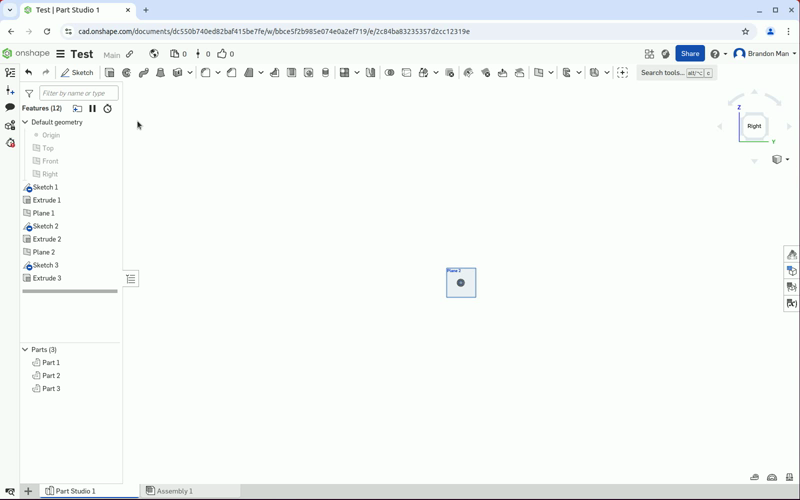
key(shift+7)
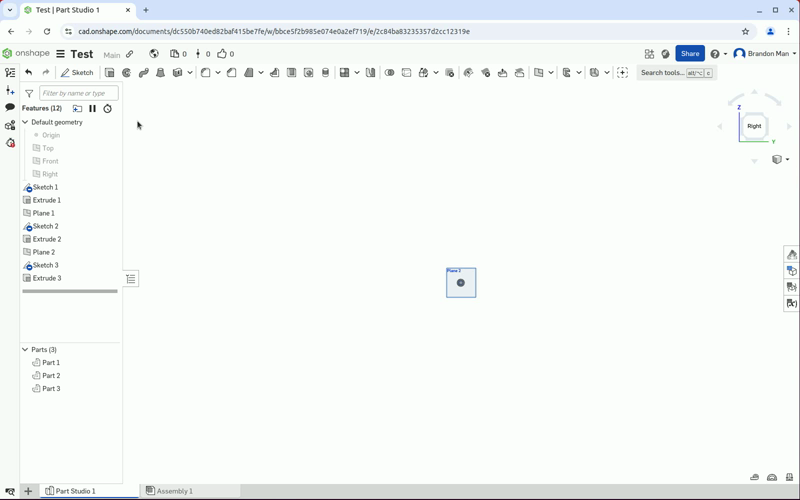
key(right, 2)
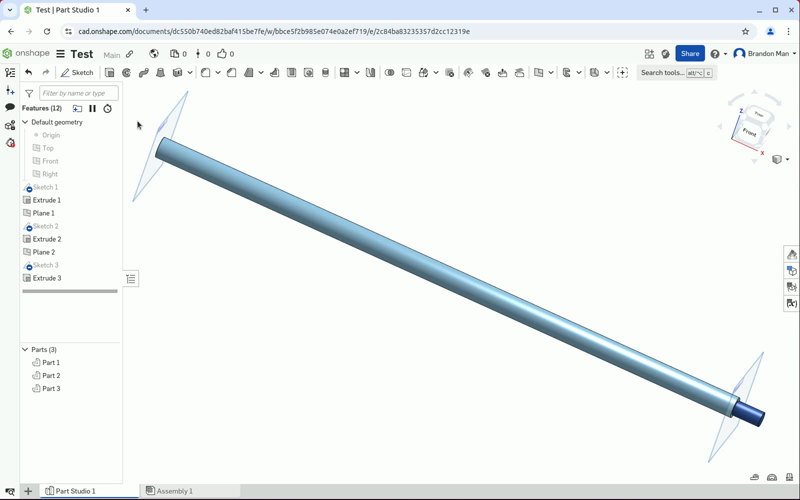
key(down, 2)
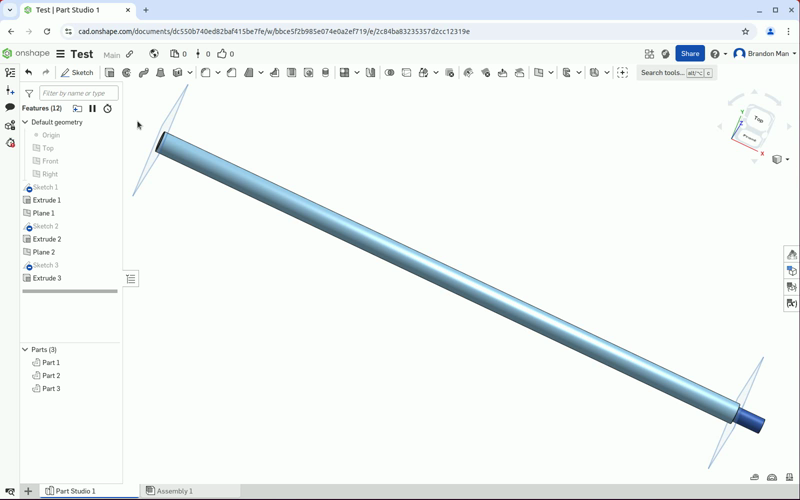
key(up, 2)
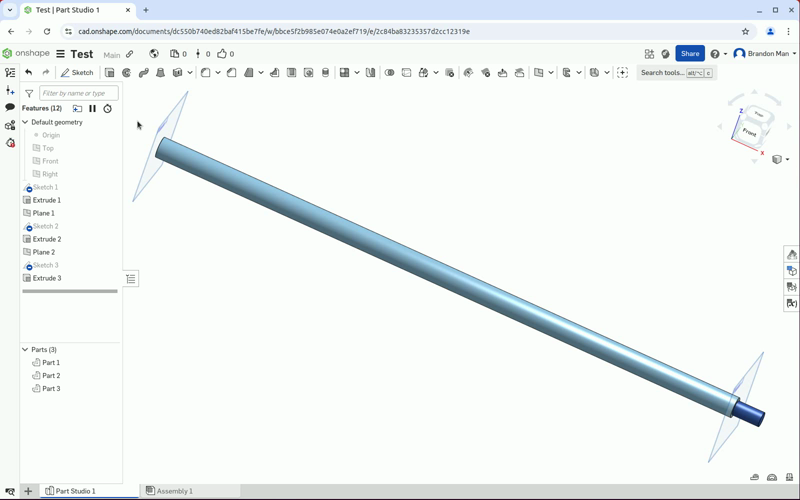
key(left, 2)
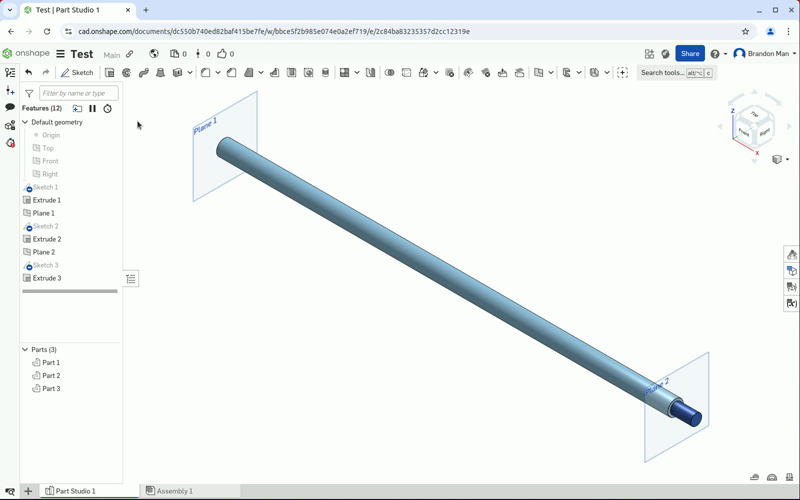
mouse_move(73, 189)
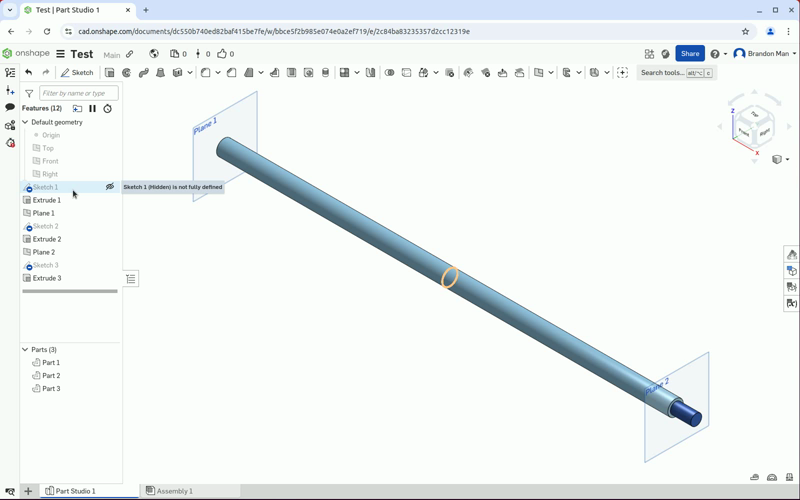
click(73, 189)